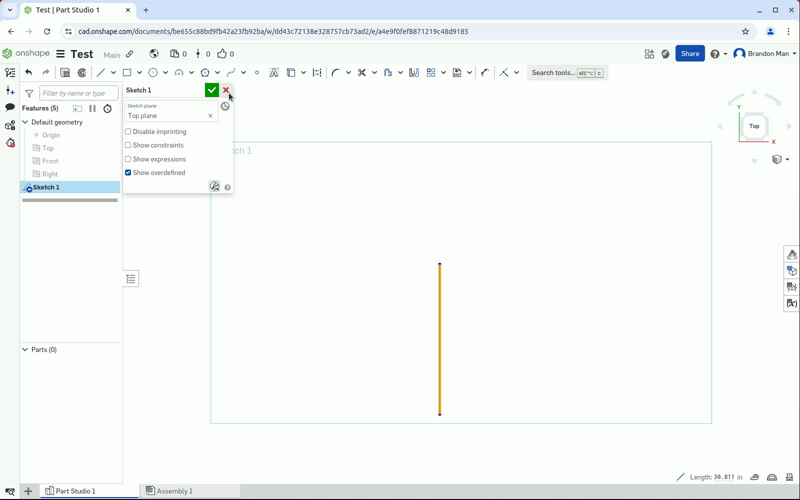
key(shift+h)
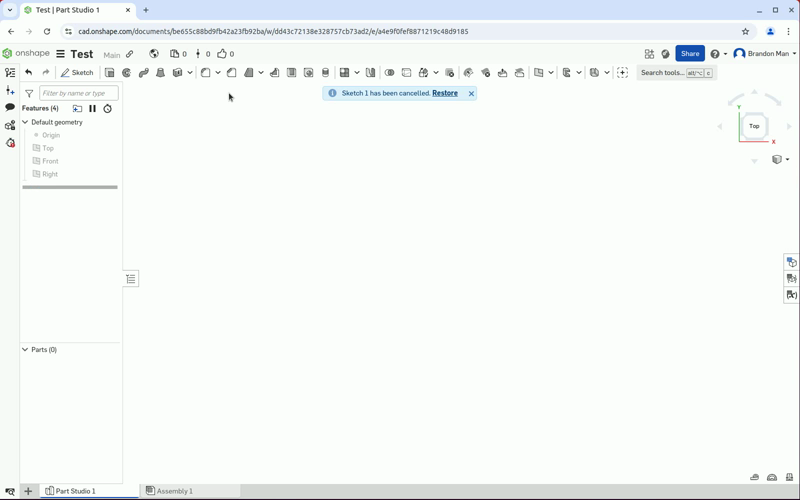
mouse_move(73, 352)
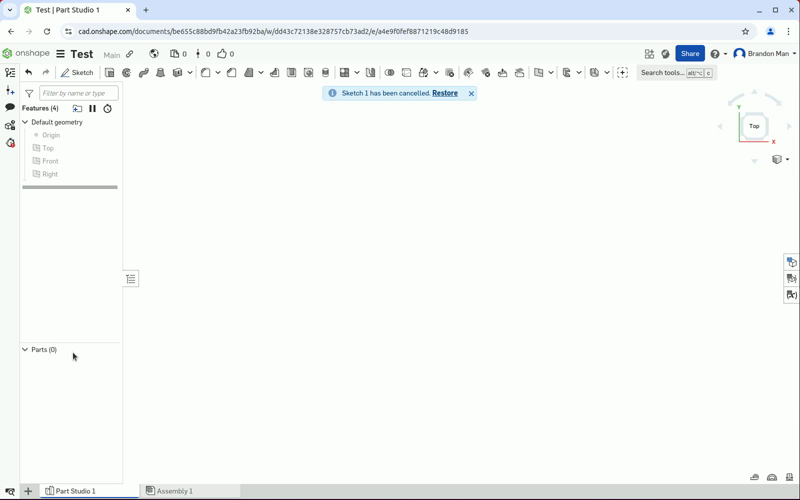
key(y)
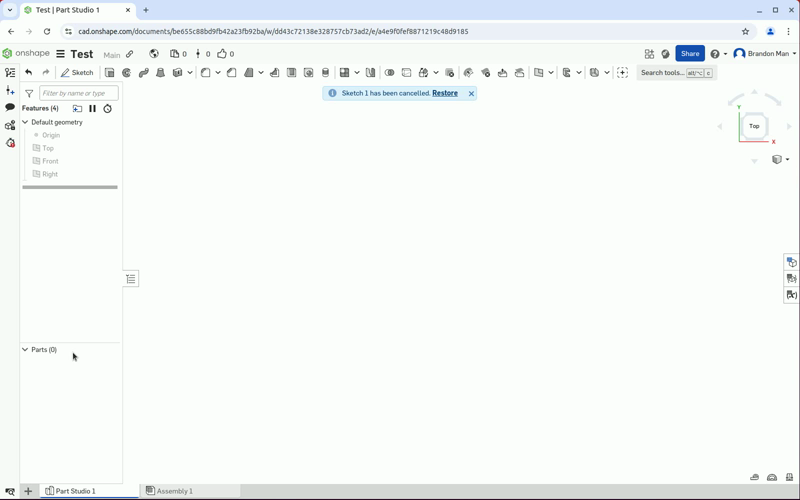
key(shift+p)
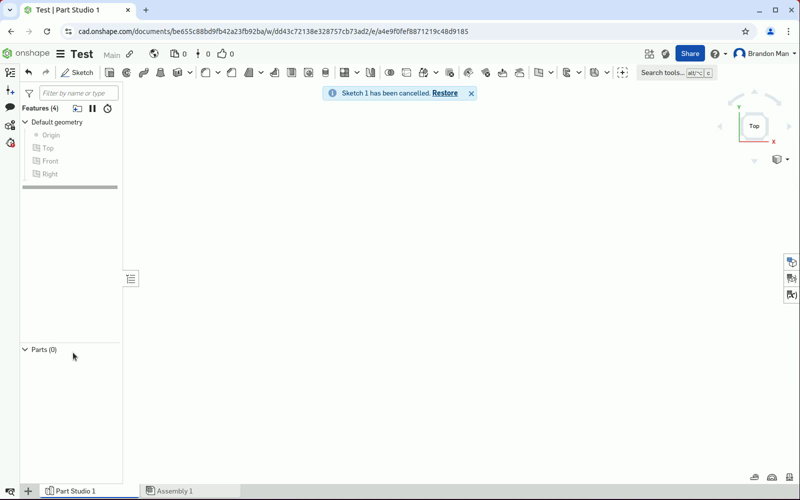
key(space)
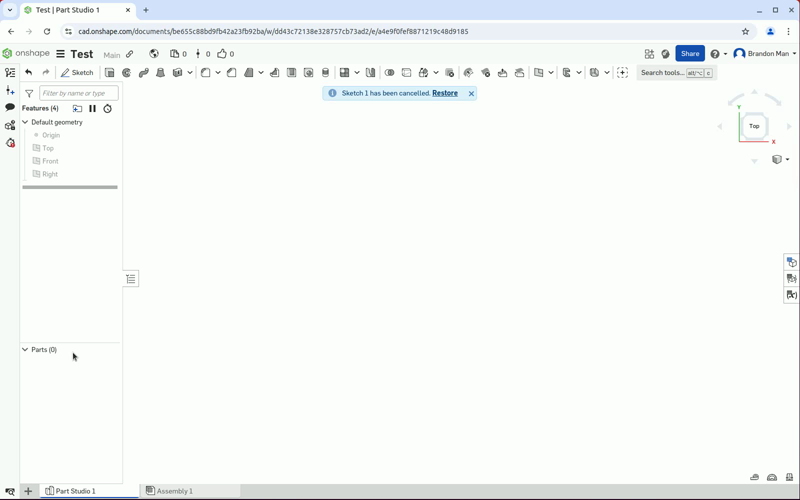
key_down(shift)
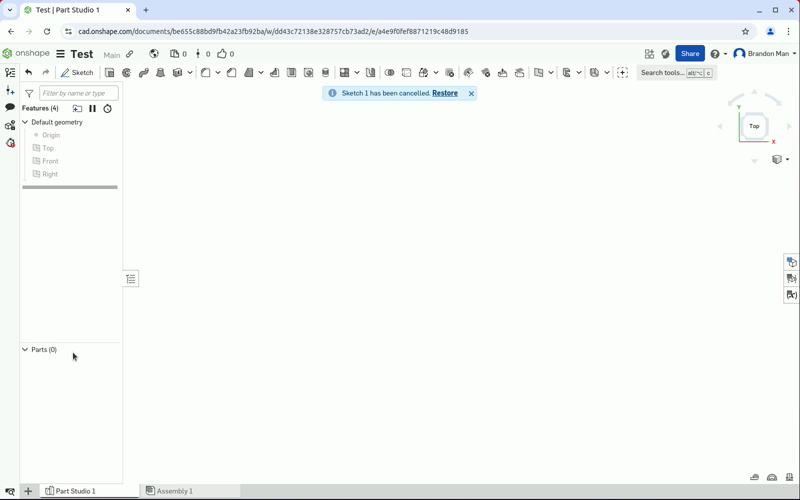
key(up)
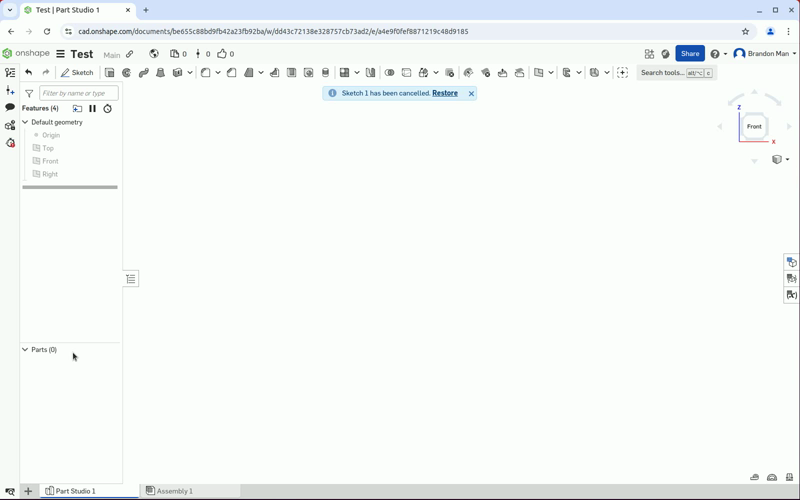
key_up(shift)
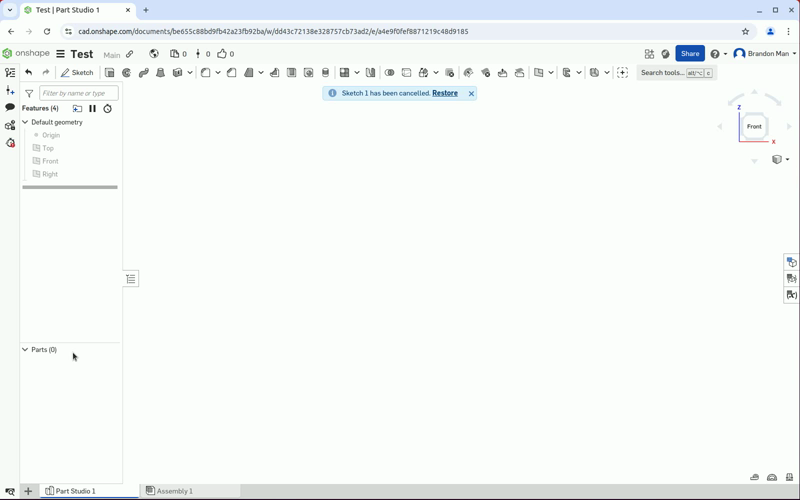
mouse_move(73, 352)
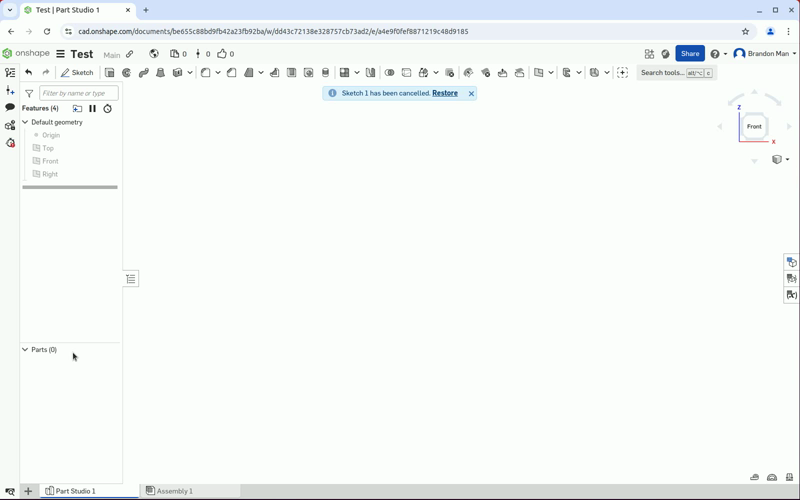
key(shift+y)
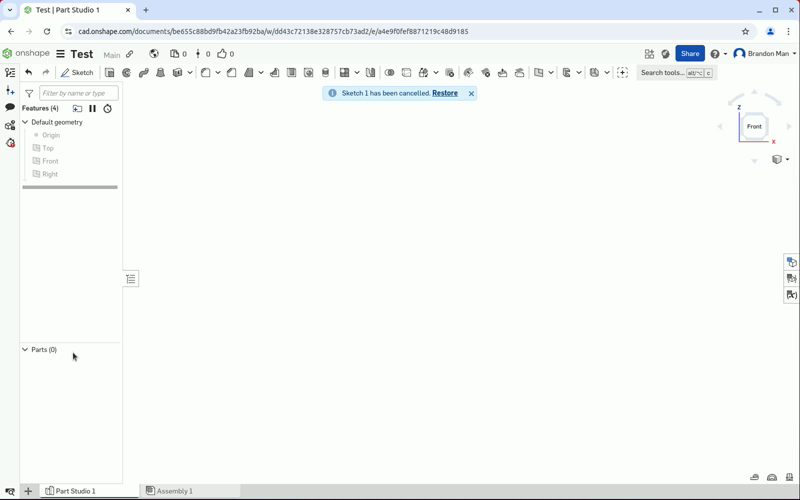
key(shift+s)
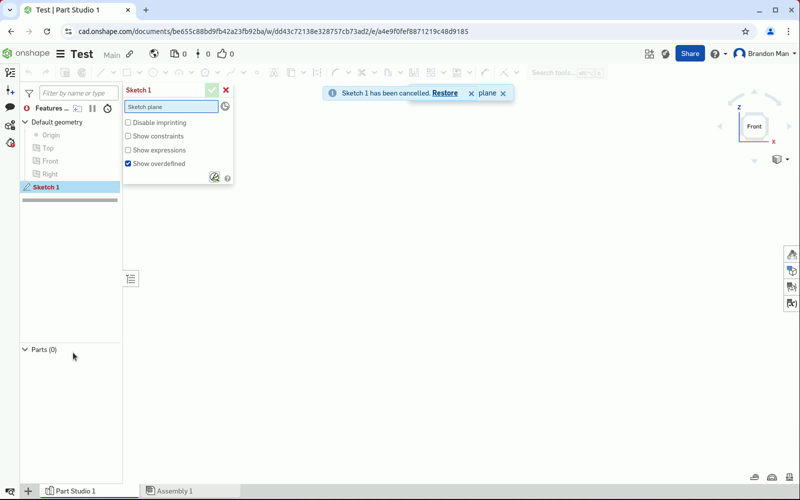
mouse_move(73, 163)
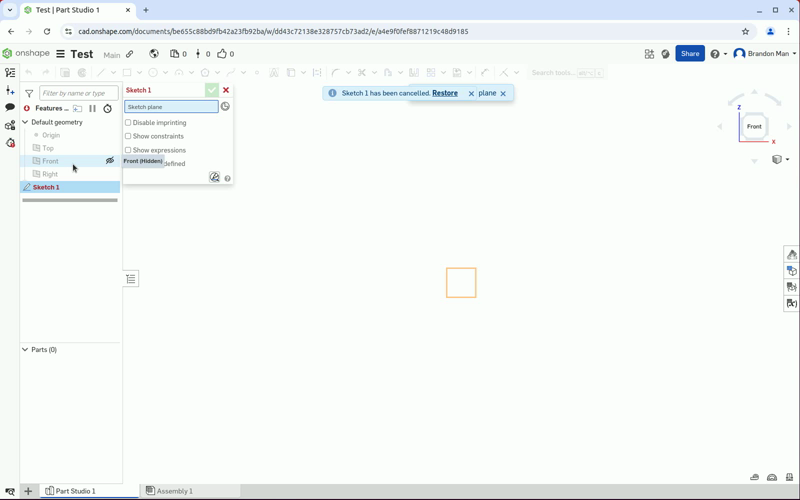
click(73, 163)
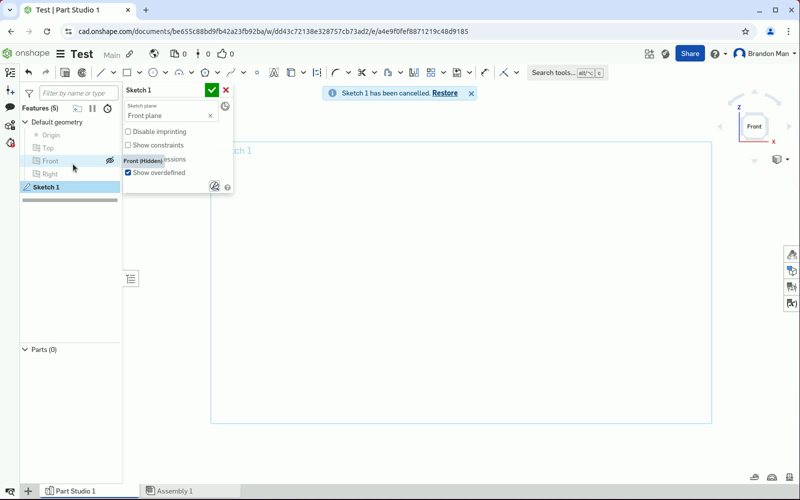
mouse_move(73, 352)
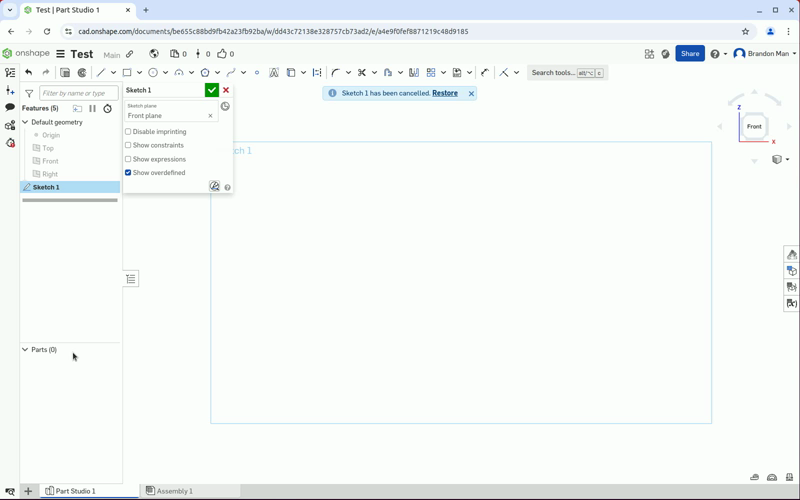
key(y)
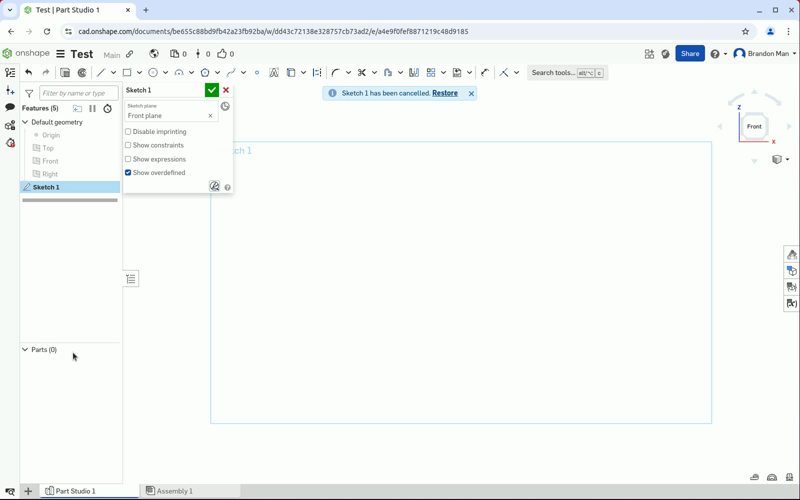
key(l)
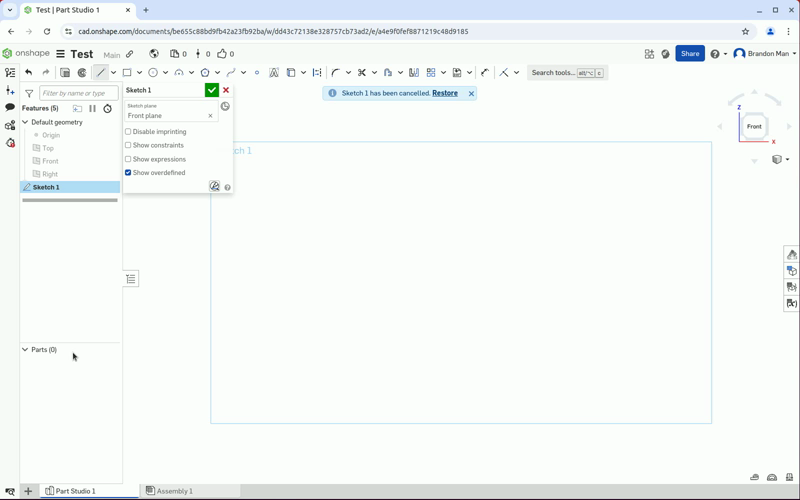
key_down(shift)
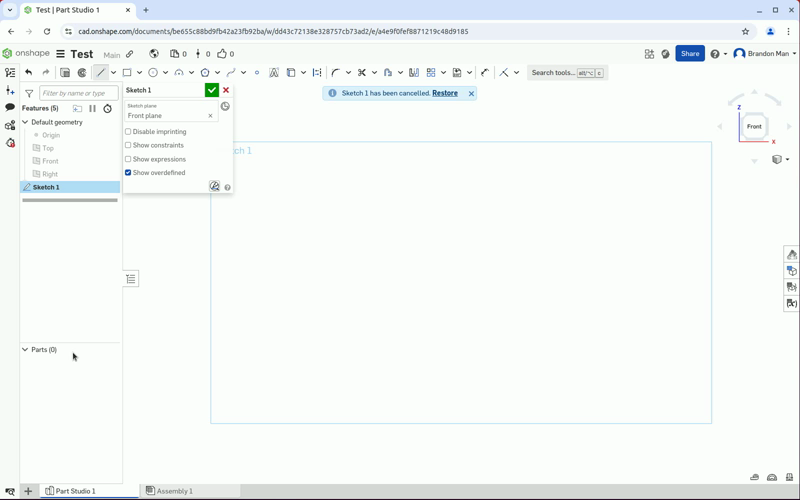
mouse_move(427, 329)
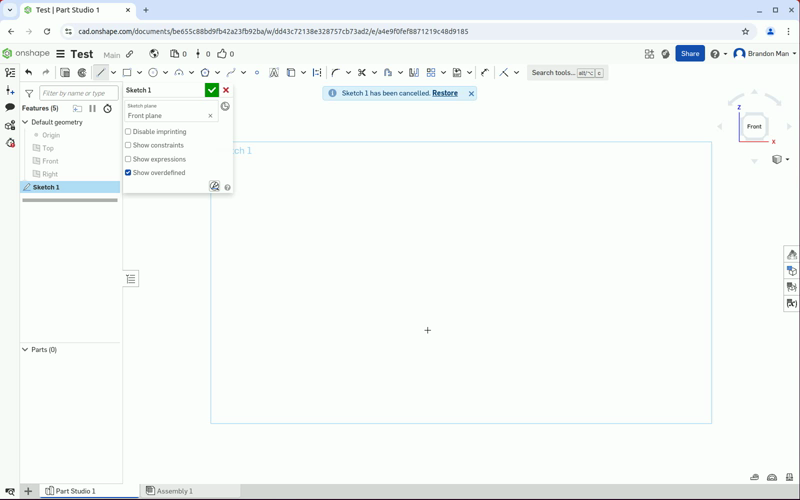
click(427, 329)
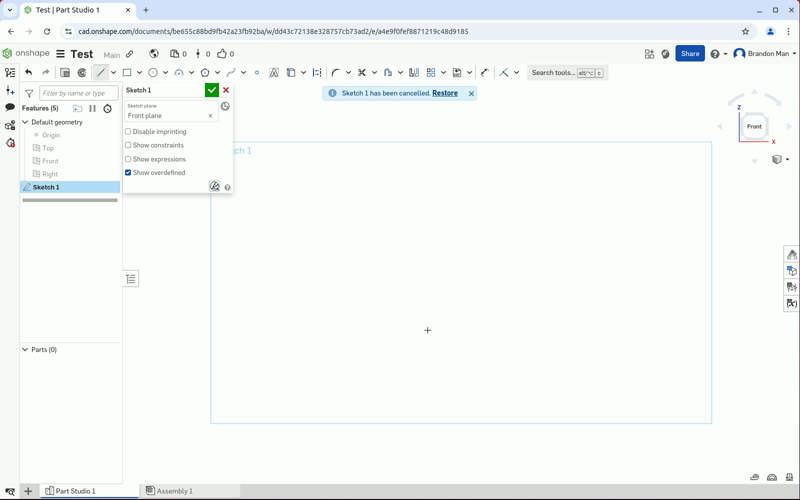
key_up(shift)
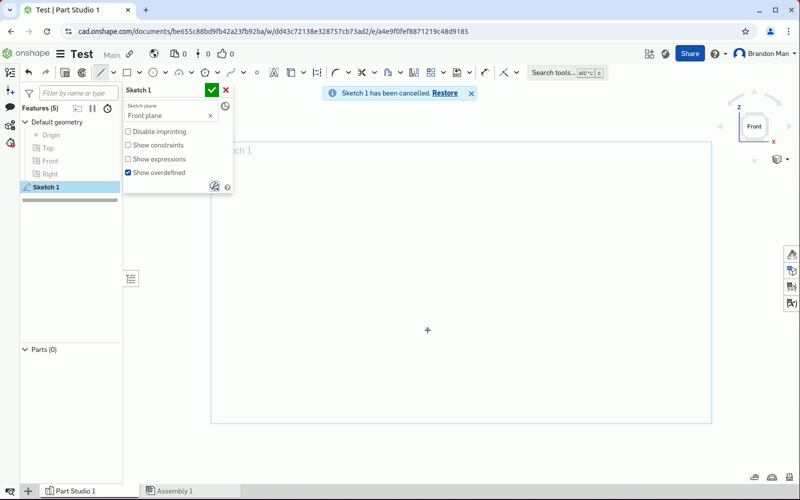
key_down(shift)
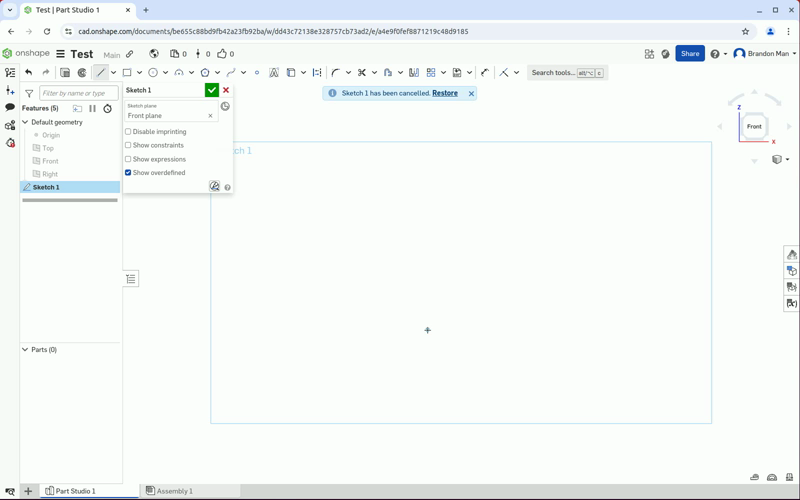
mouse_move(507, 329)
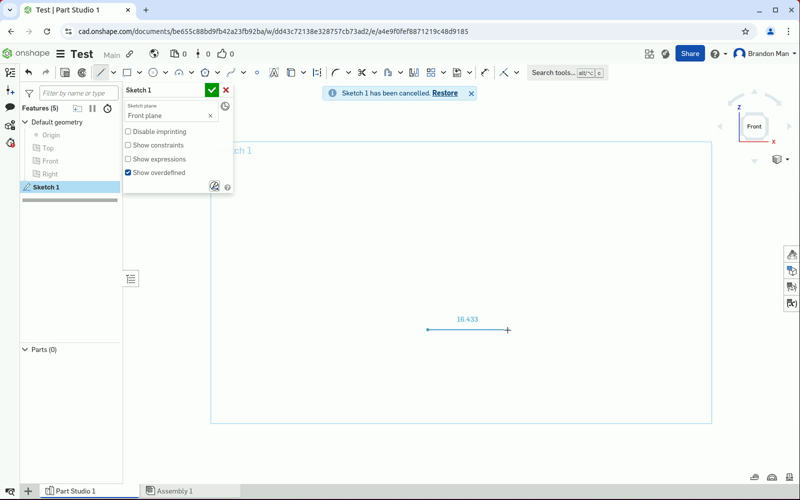
click(507, 329)
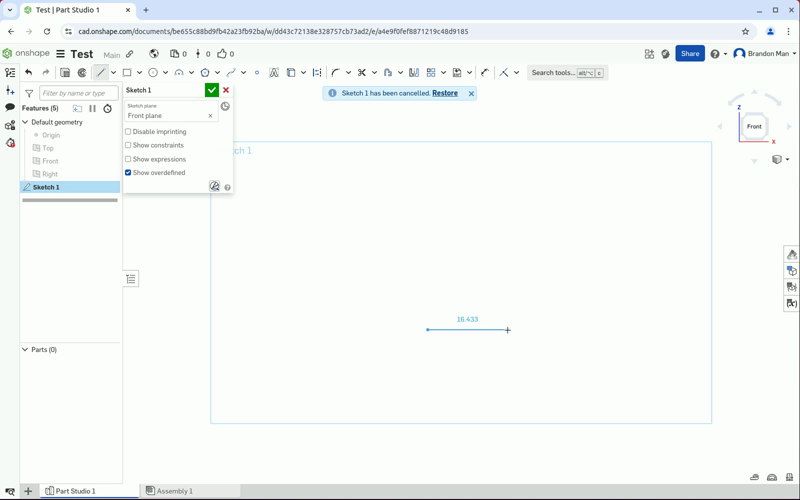
key_up(shift)
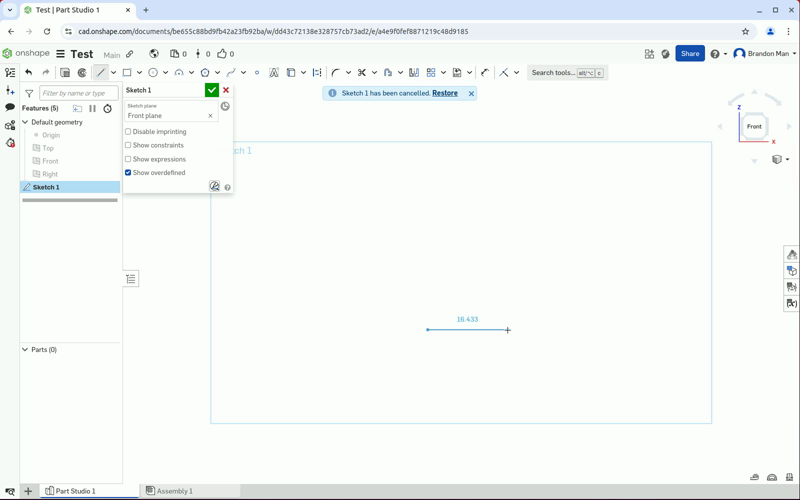
key_down(shift)
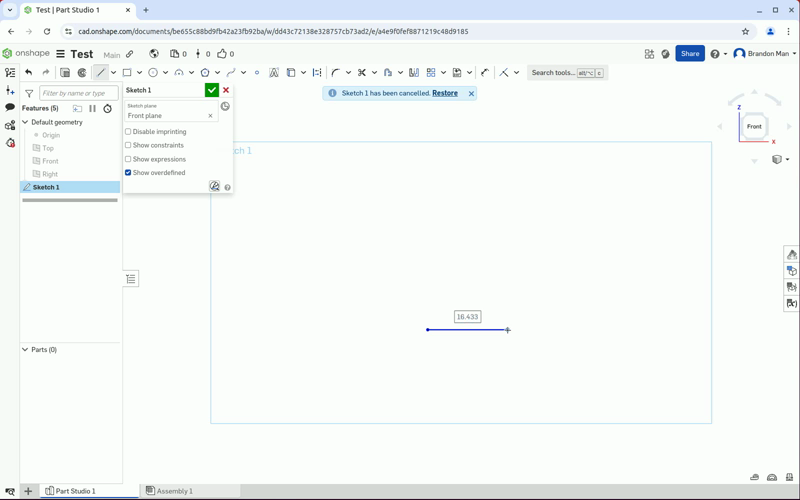
mouse_move(537, 329)
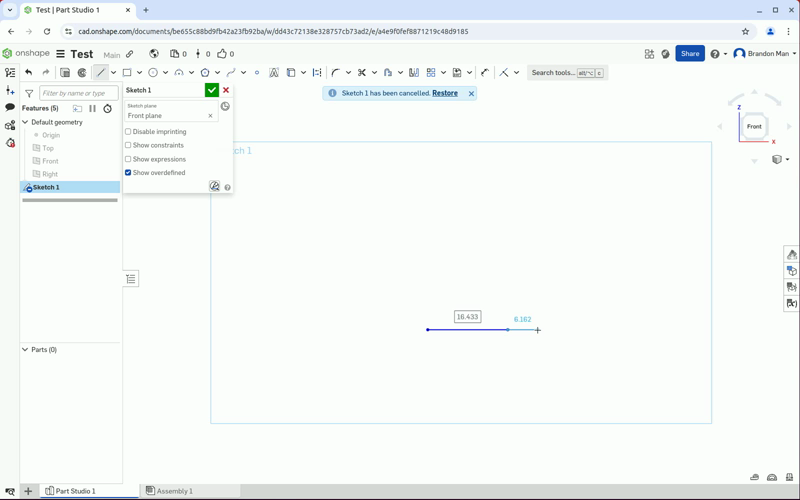
mouse_move(507, 274)
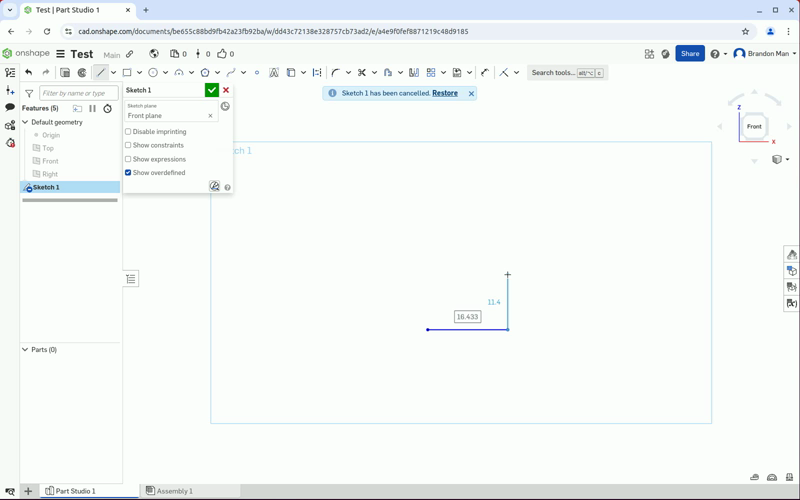
click(507, 274)
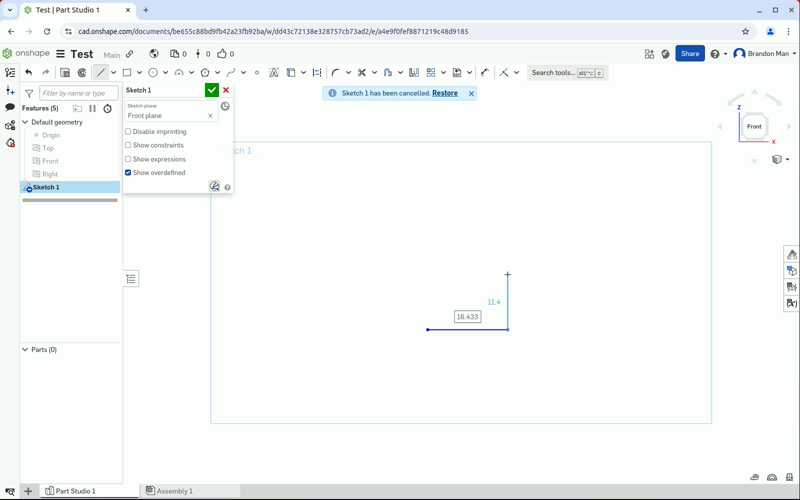
key_up(shift)
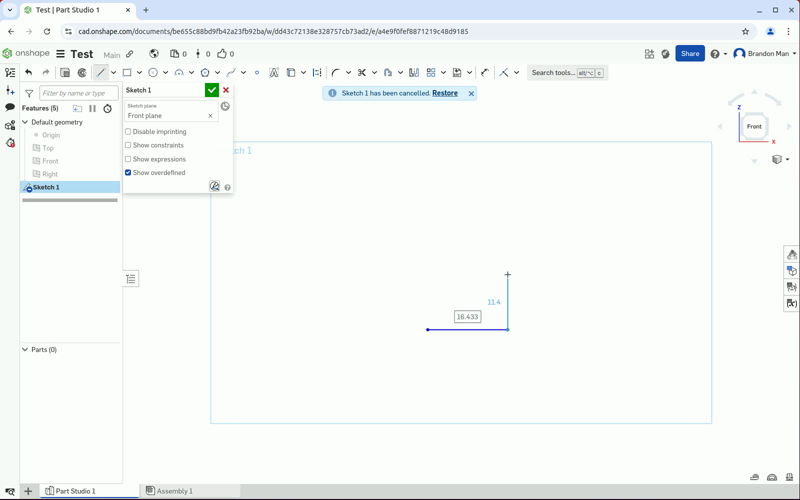
key_down(shift)
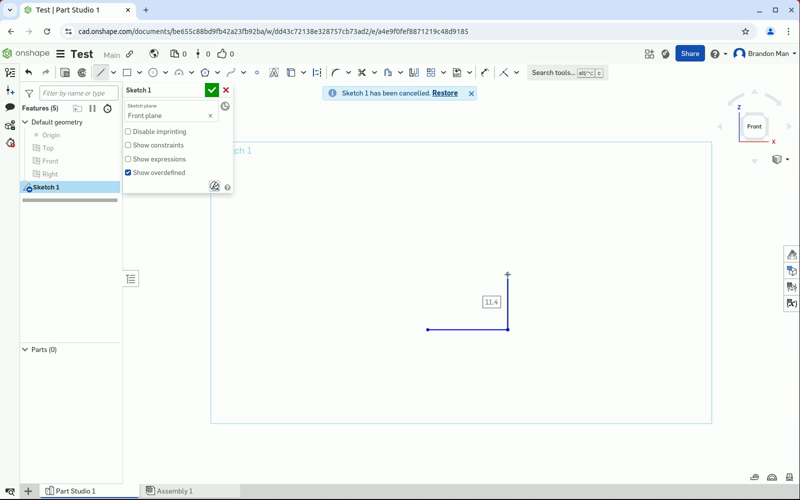
mouse_move(537, 274)
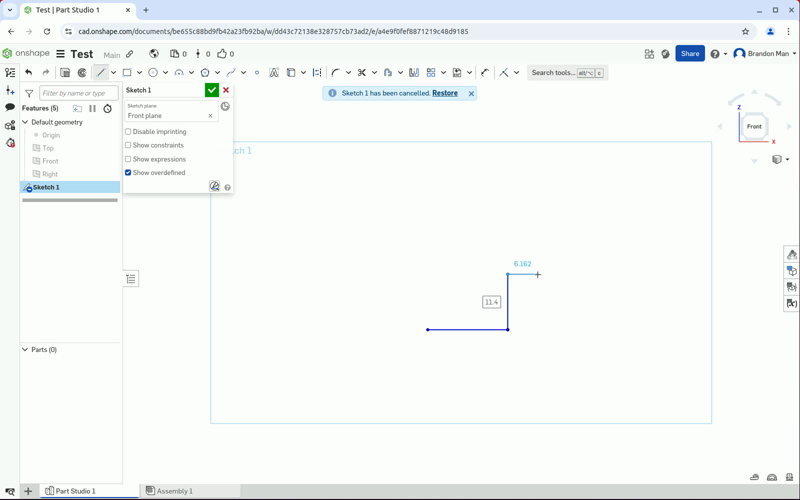
mouse_move(457, 274)
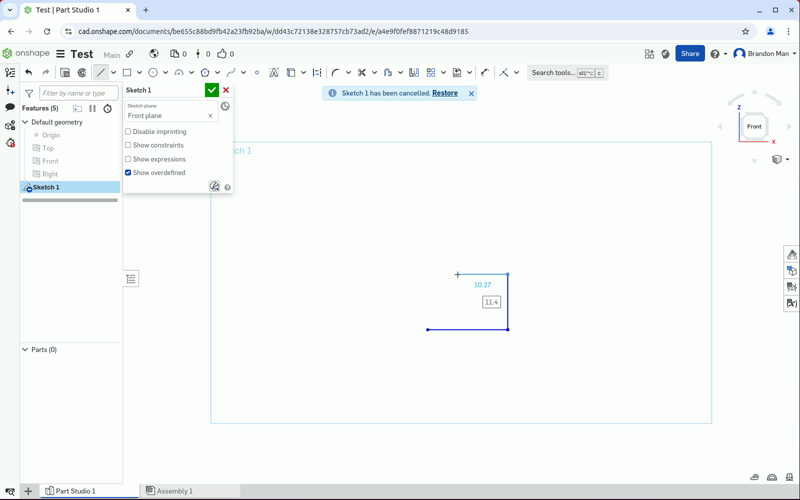
click(457, 274)
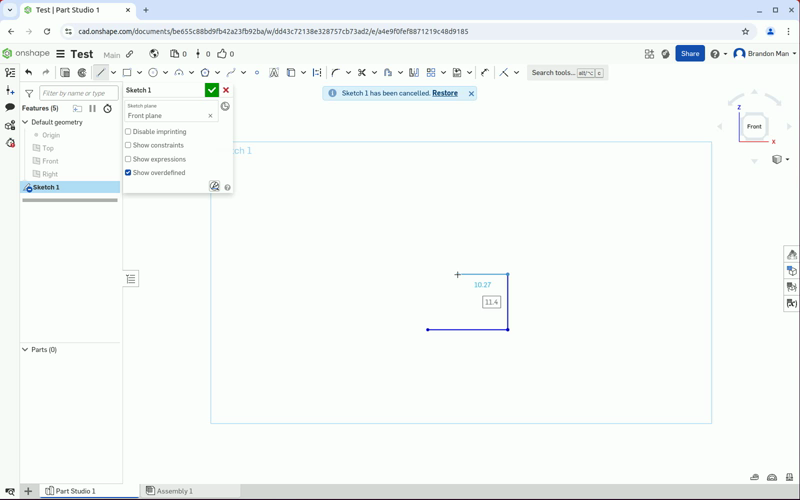
key_up(shift)
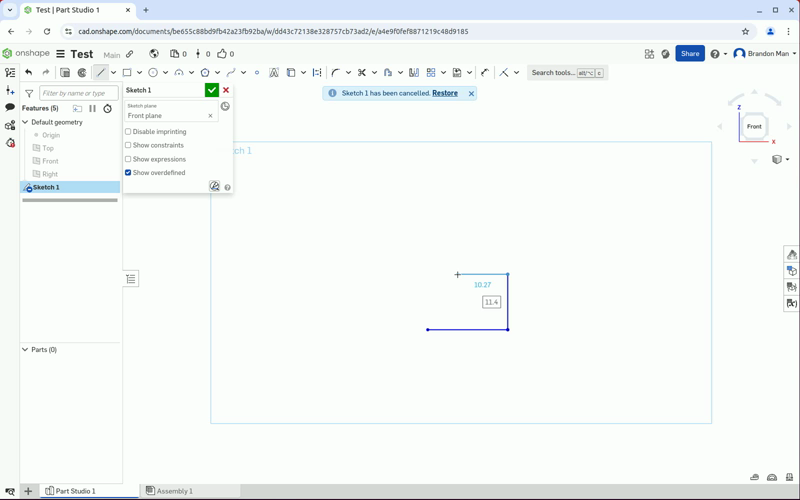
key_down(shift)
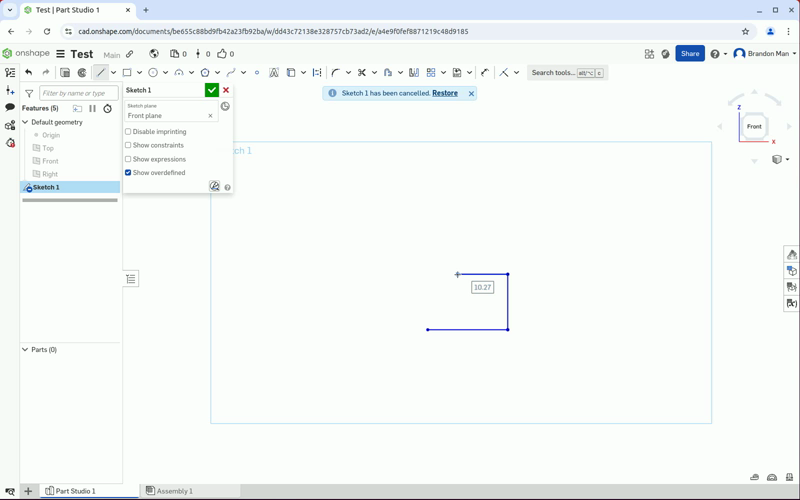
mouse_move(487, 274)
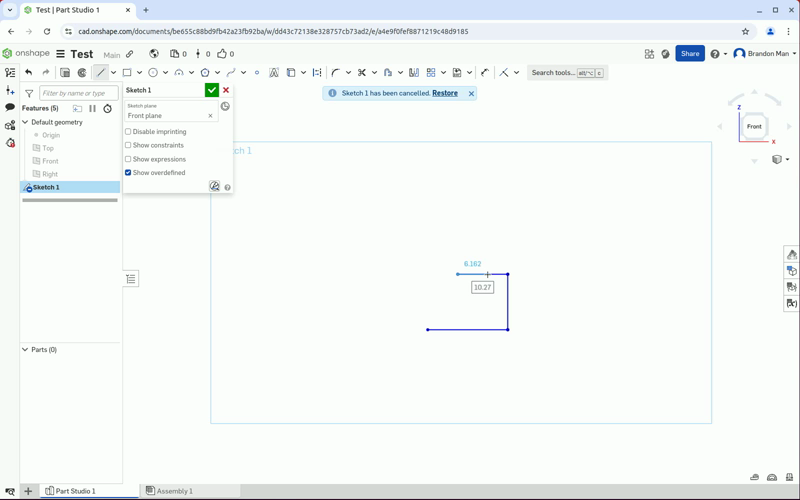
mouse_move(427, 274)
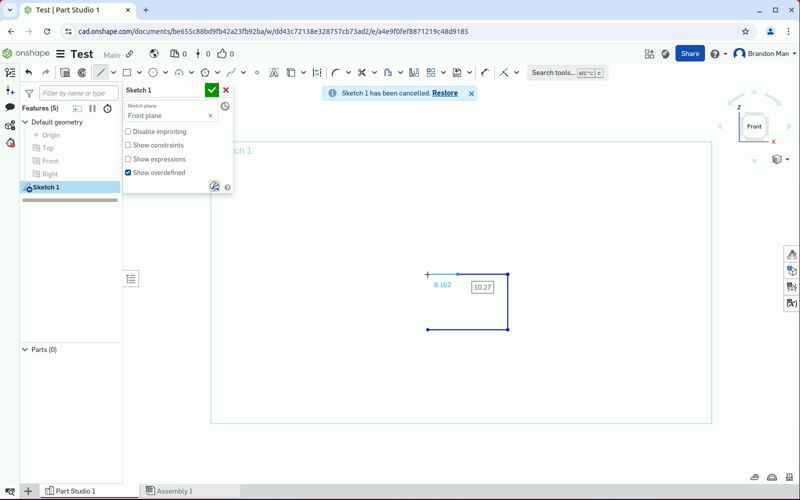
click(427, 274)
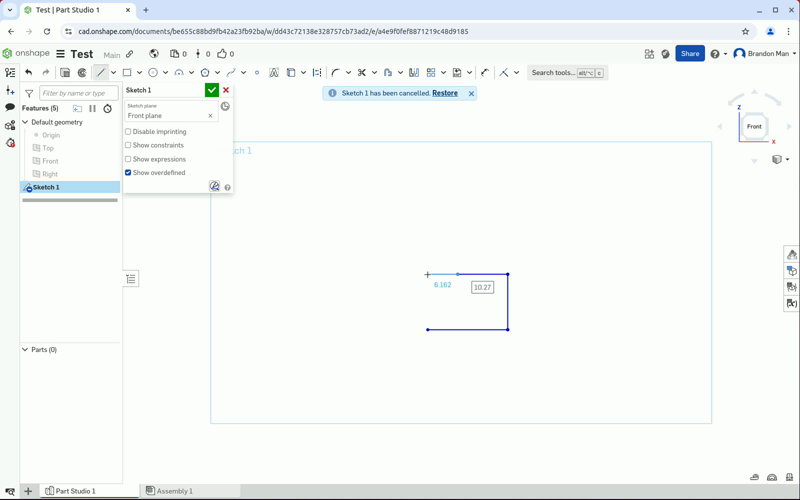
key_up(shift)
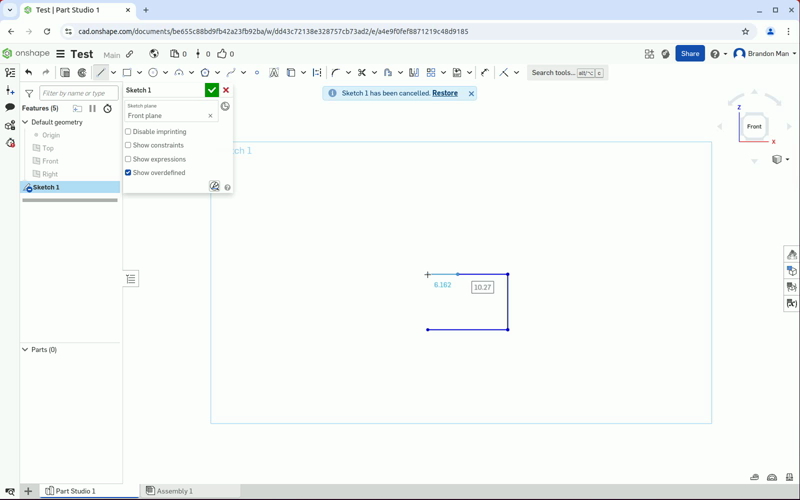
mouse_move(457, 274)
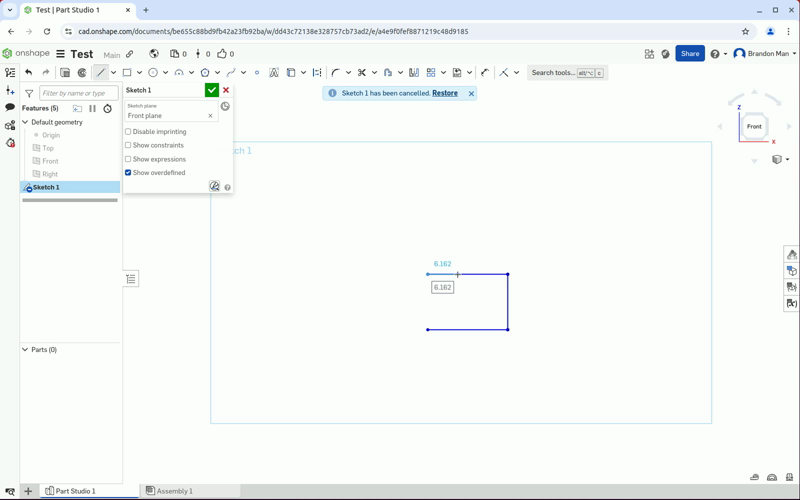
key_down(shift)
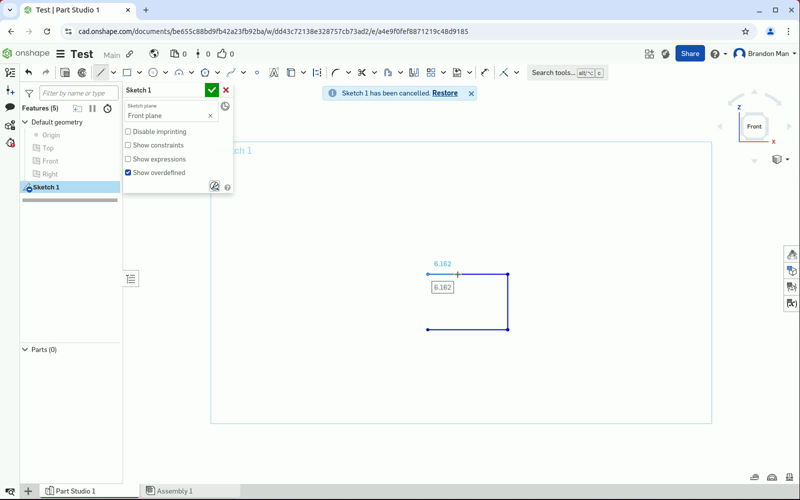
mouse_move(427, 329)
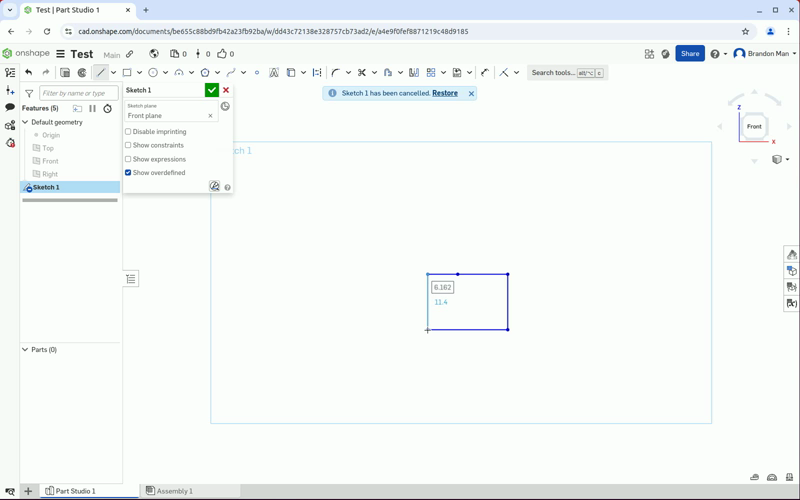
key_up(shift)
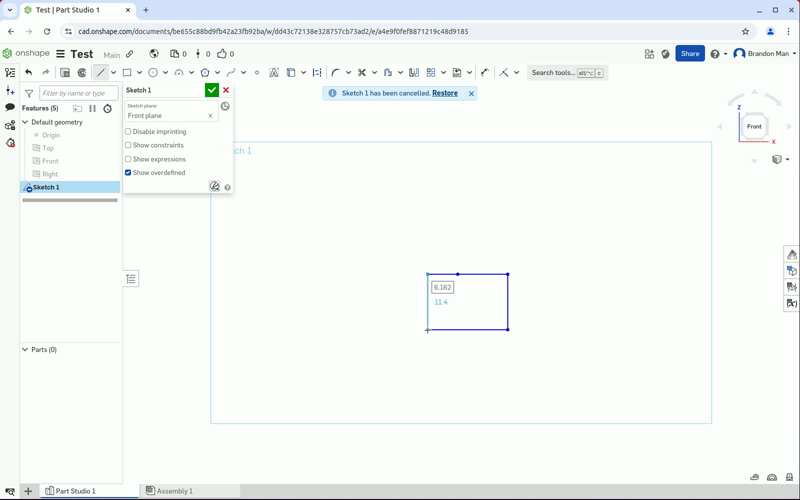
click(427, 329)
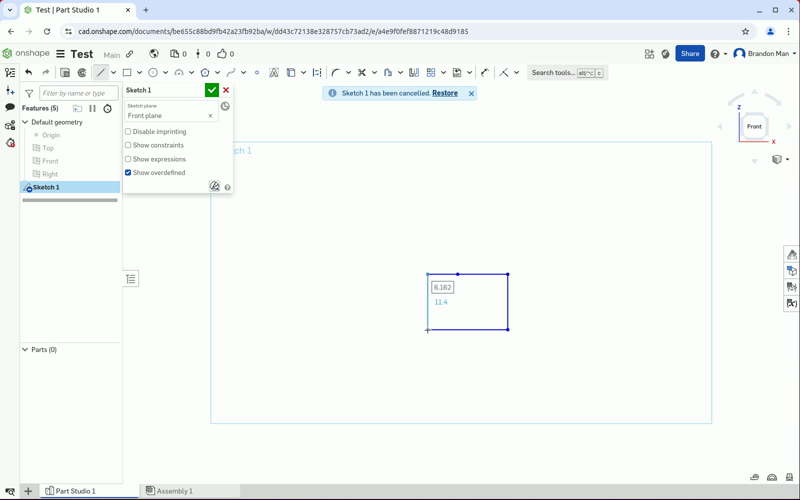
key(esc)
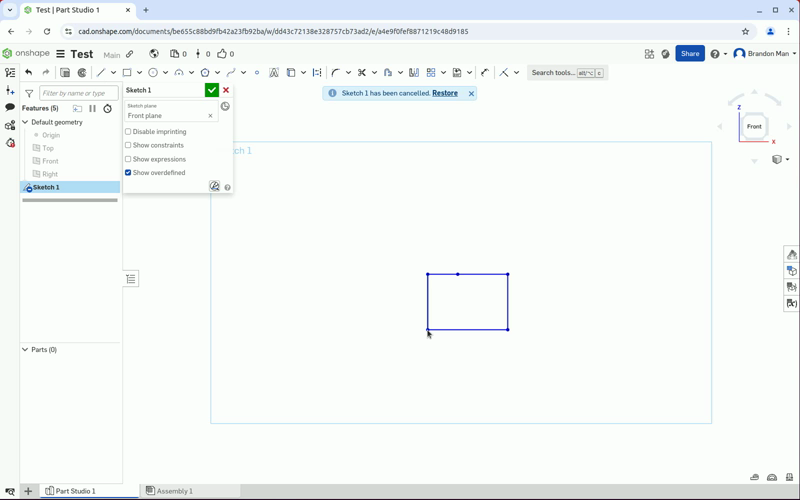
mouse_move(494, 296)
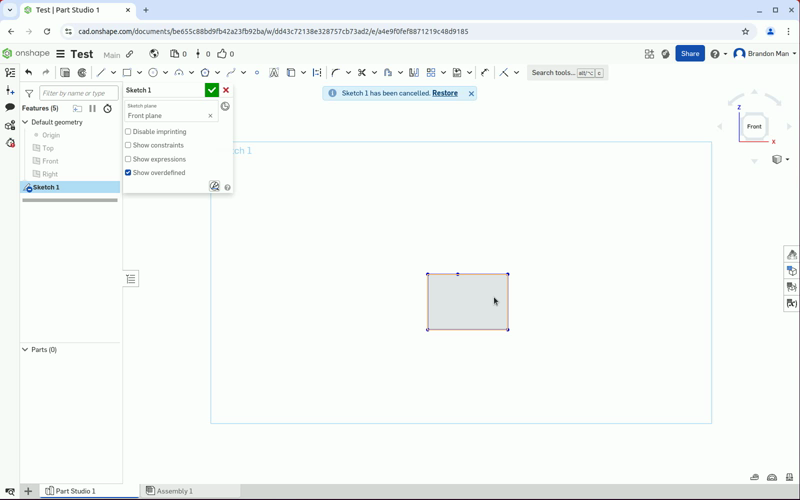
click(494, 296)
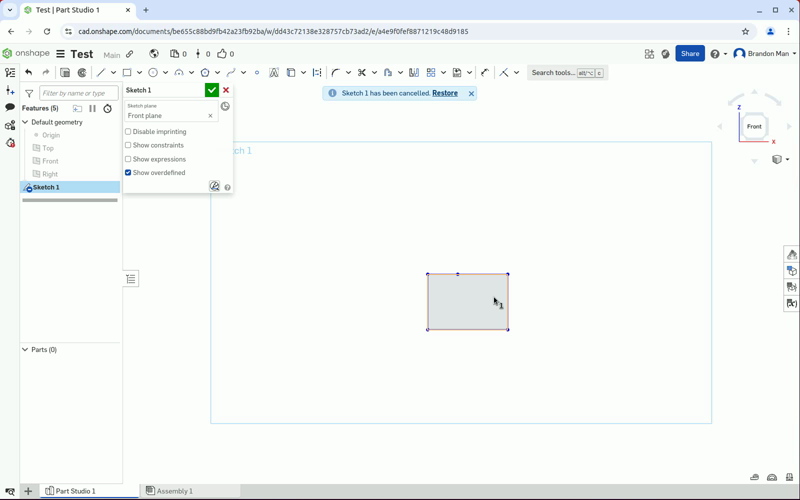
mouse_move(73, 352)
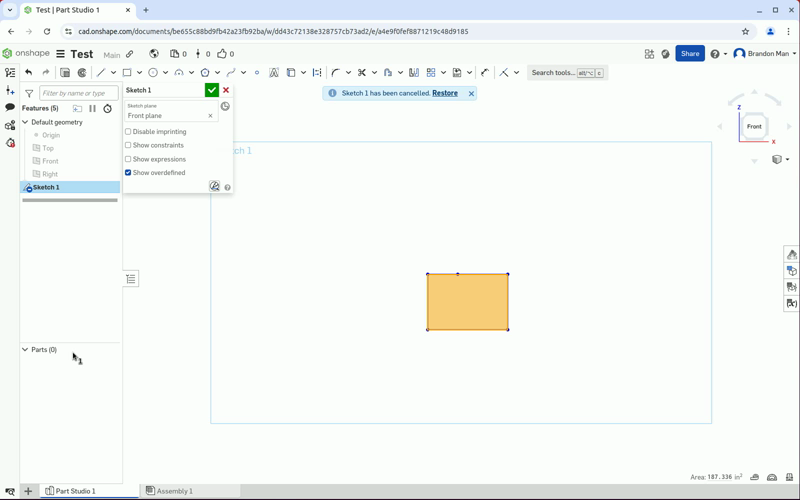
key(shift+y)
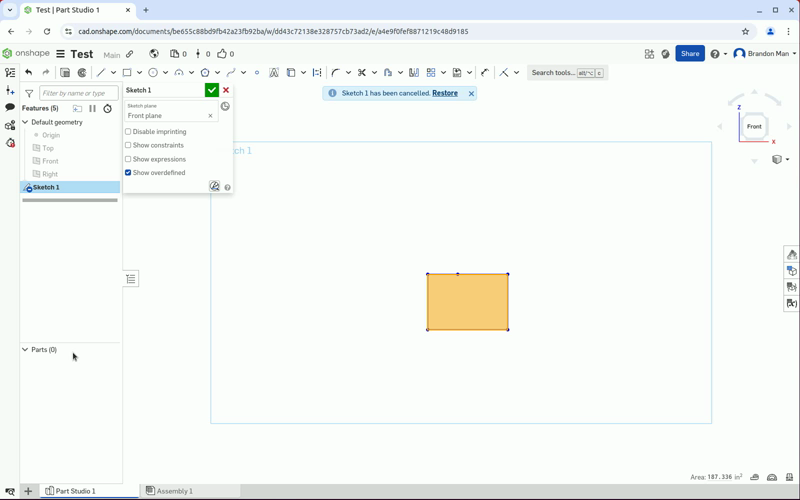
key(shift+e)
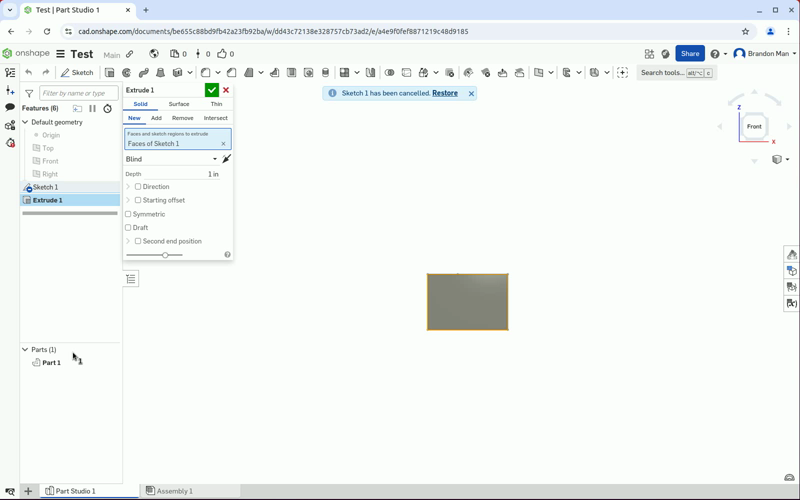
mouse_move(143, 106)
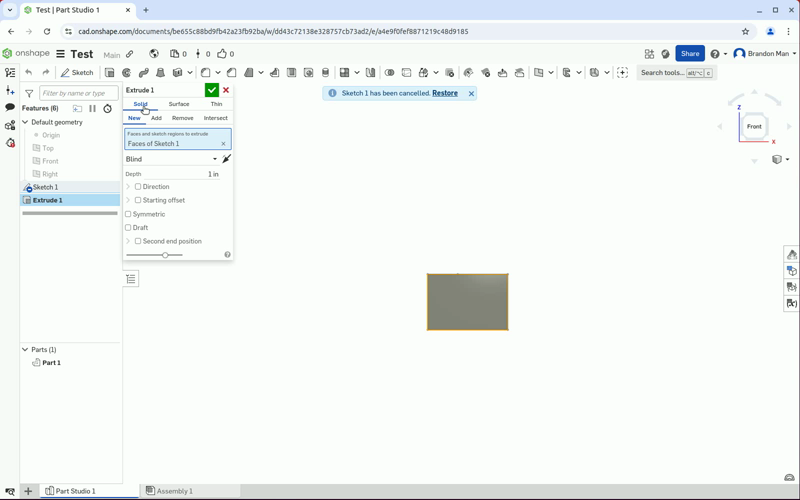
click(143, 106)
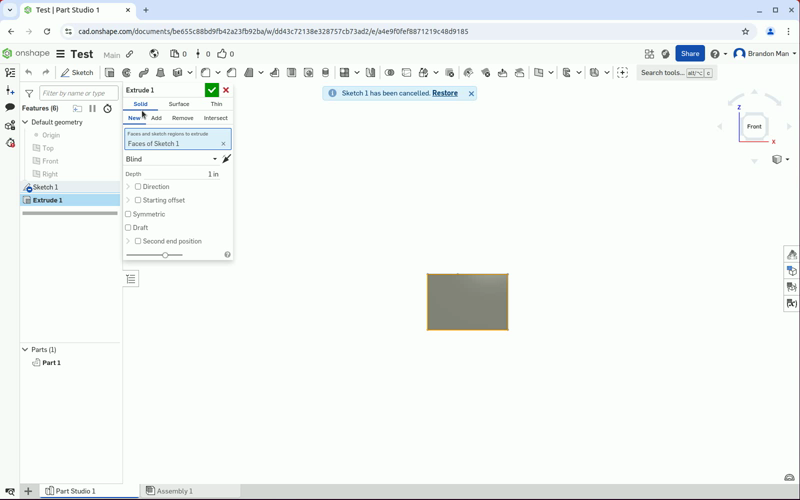
mouse_move(137, 120)
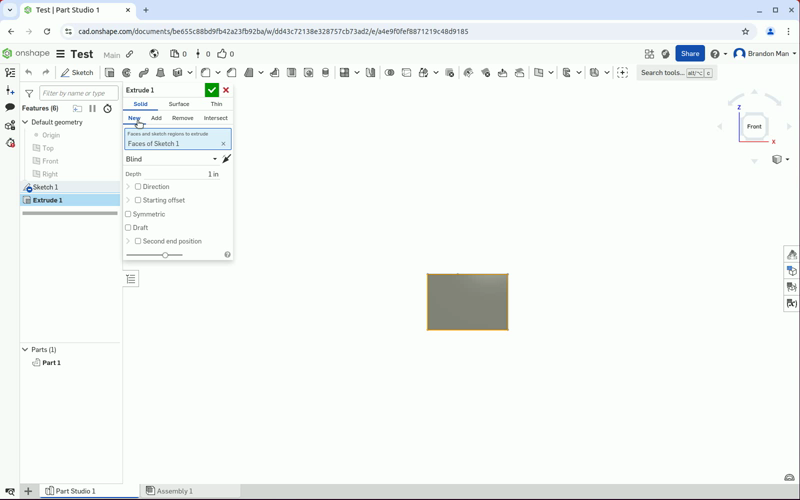
click(137, 120)
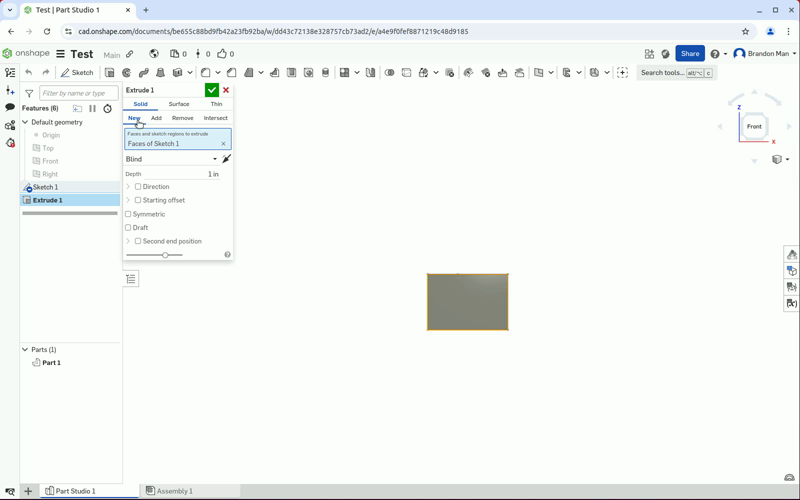
key(tab, 4)
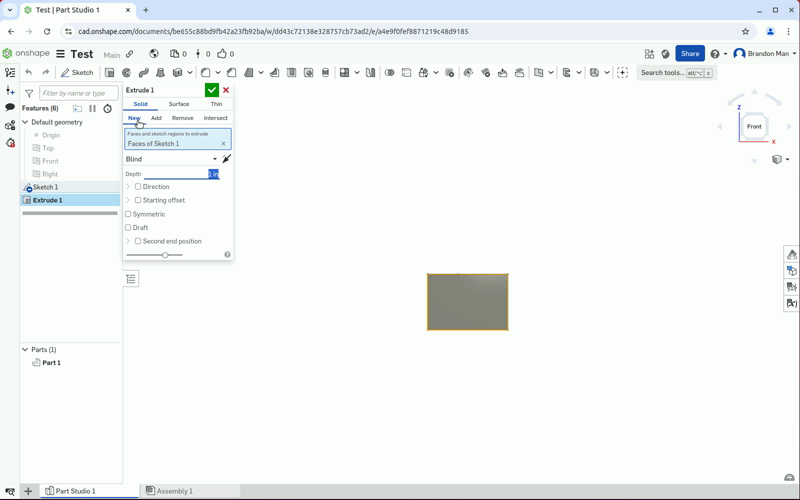
text(6.74)
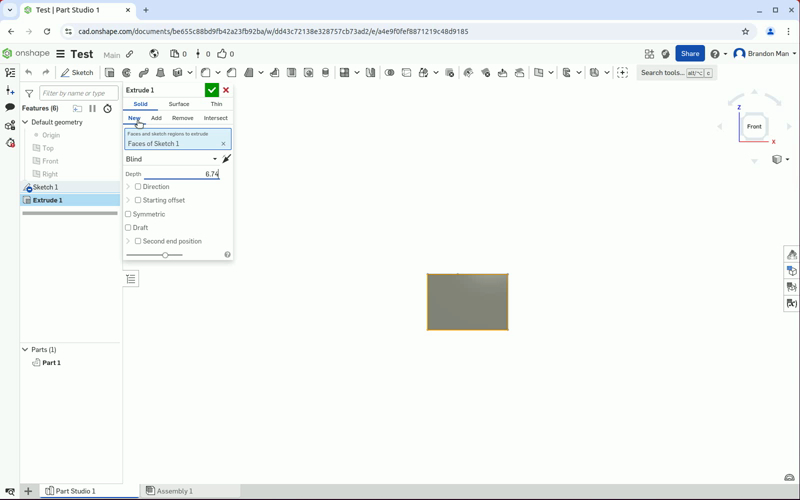
key(tab, 3)
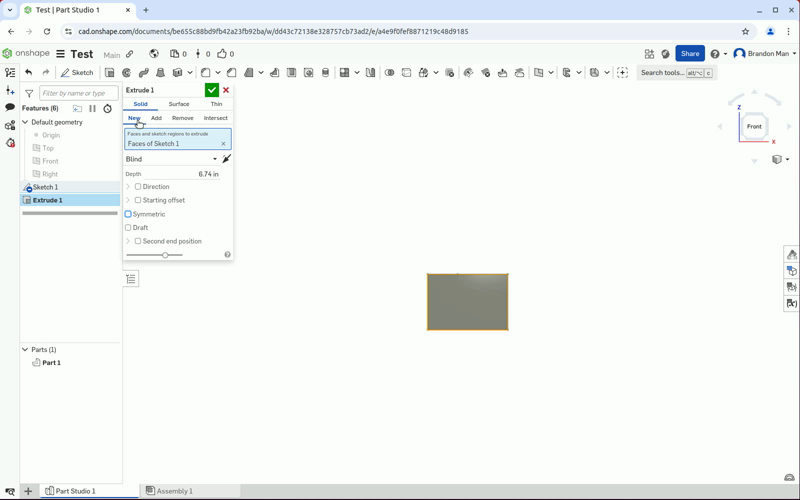
key(space)
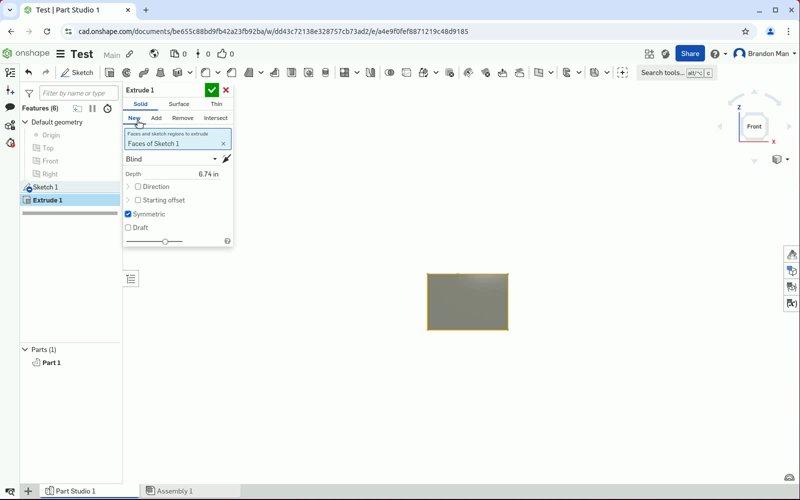
key(enter)
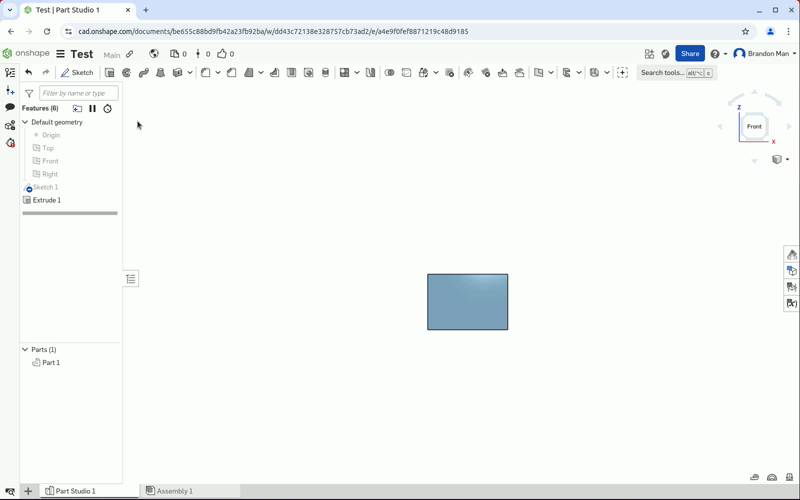
key(shift+h)
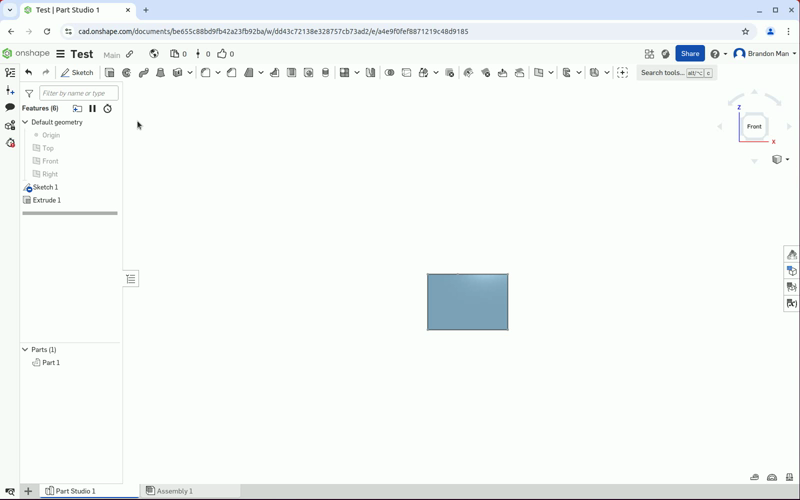
key(shift+h)
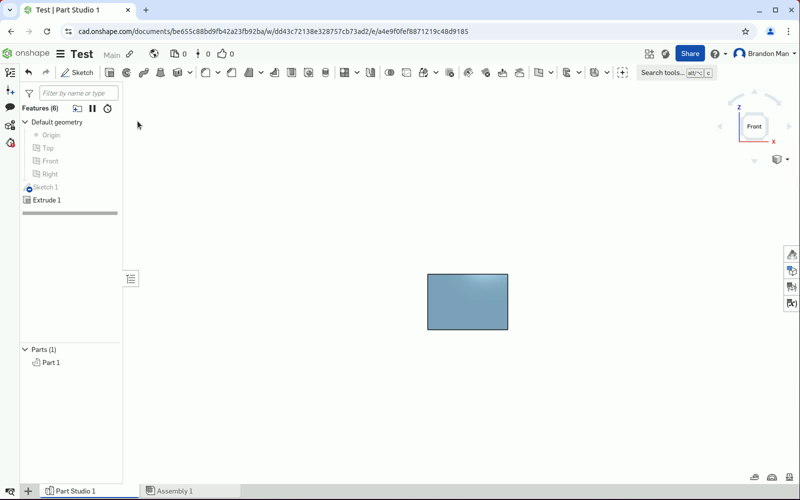
mouse_move(73, 189)
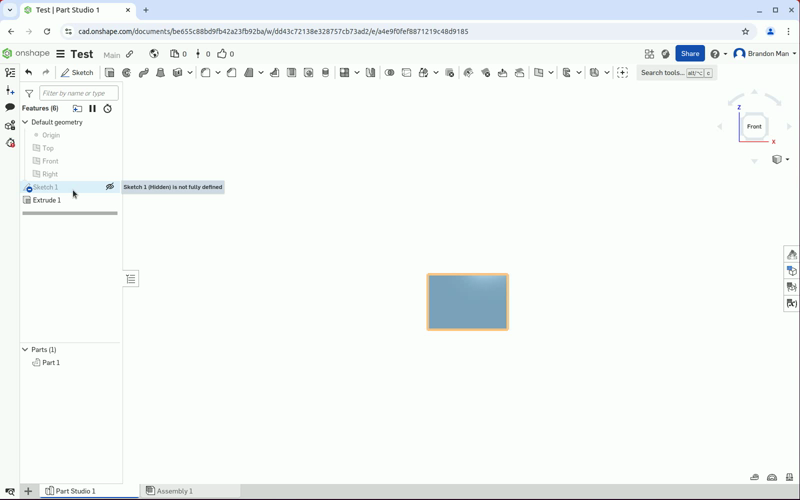
click(73, 189)
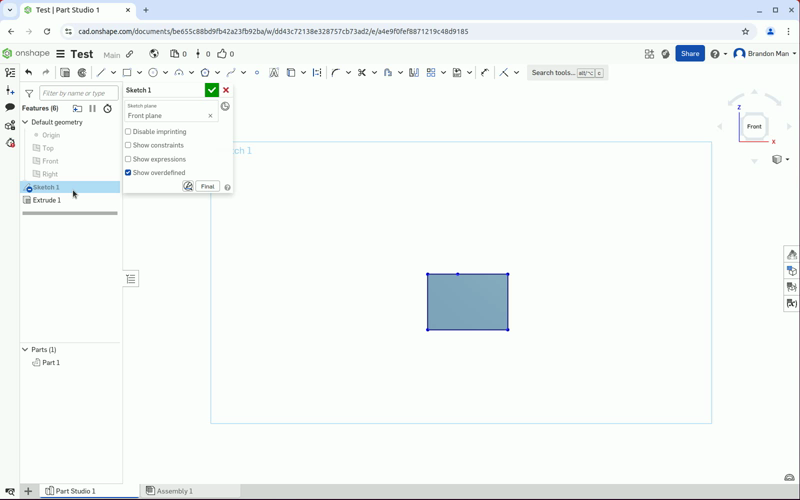
mouse_move(229, 92)
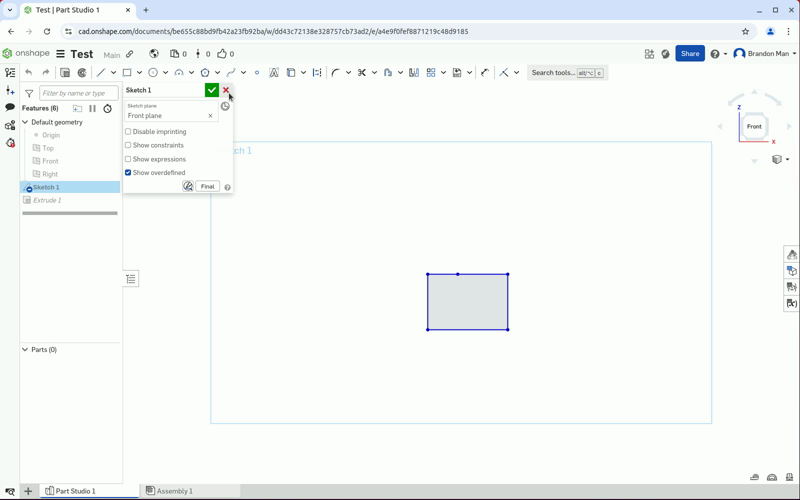
click(229, 92)
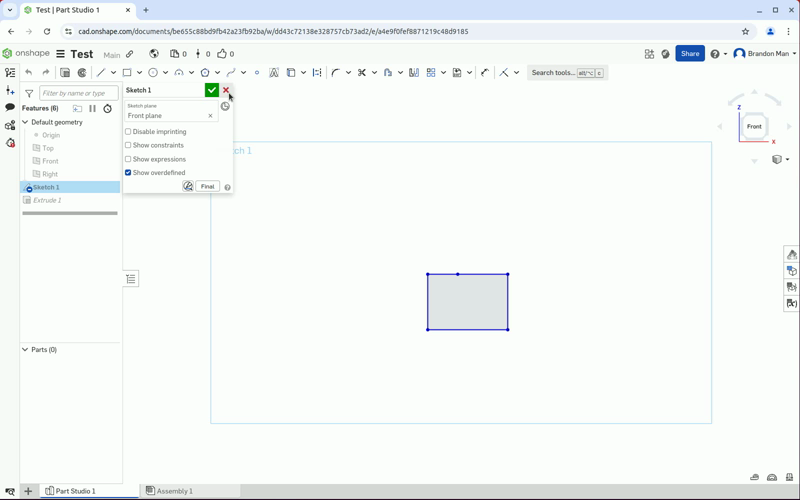
key(shift+s)
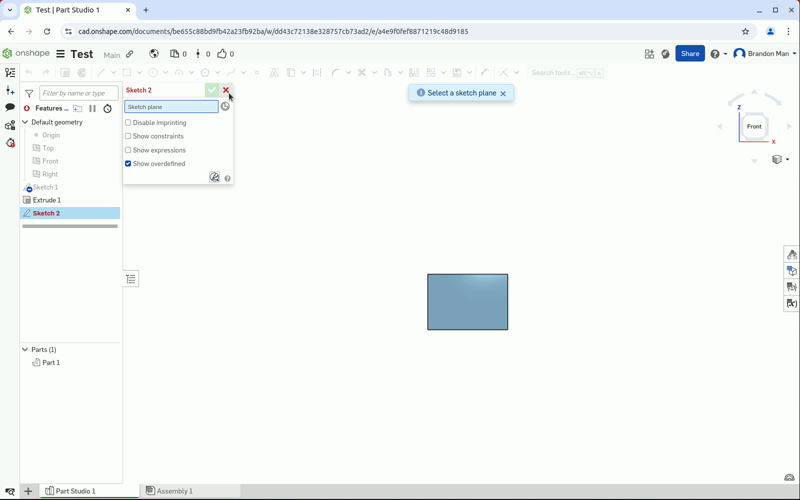
mouse_move(73, 163)
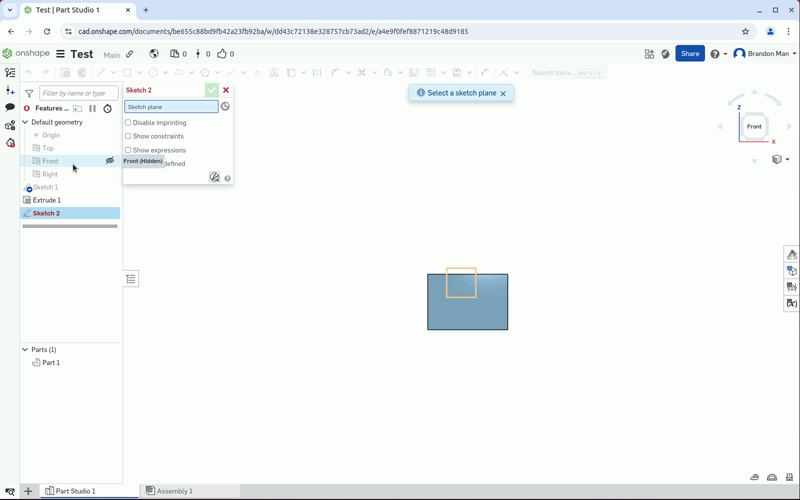
click(73, 163)
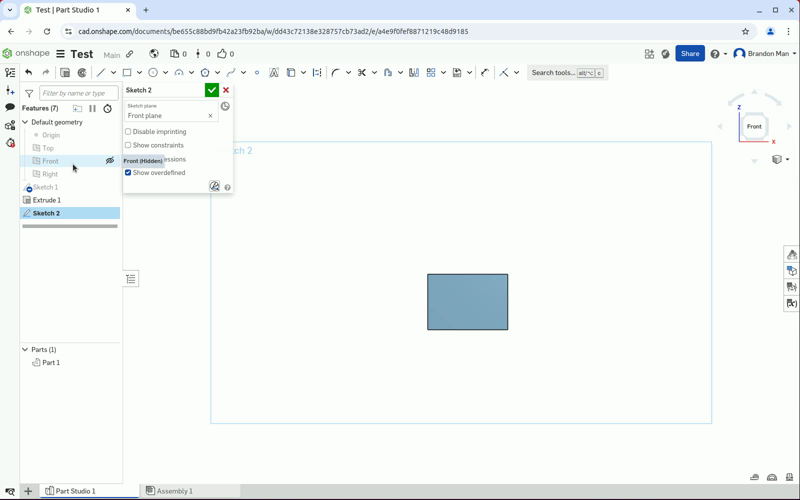
mouse_move(73, 352)
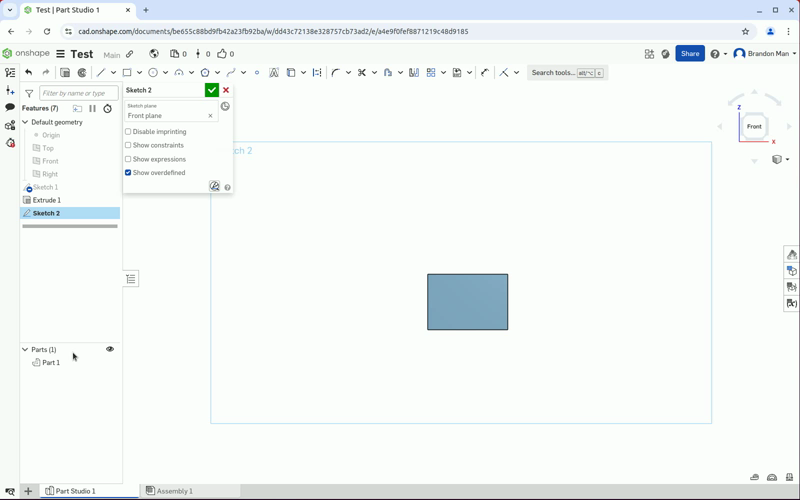
key(y)
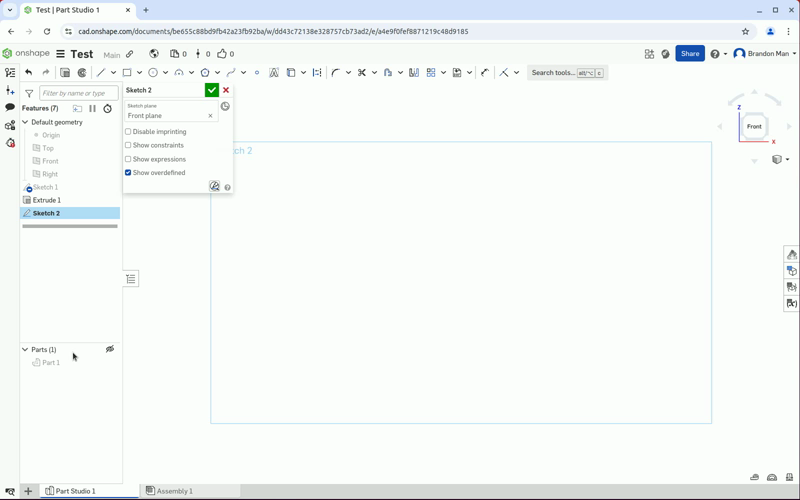
key(l)
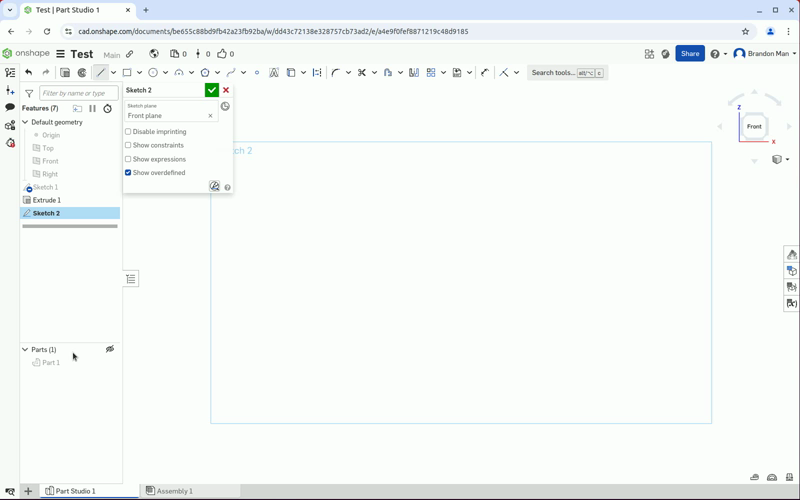
key_down(shift)
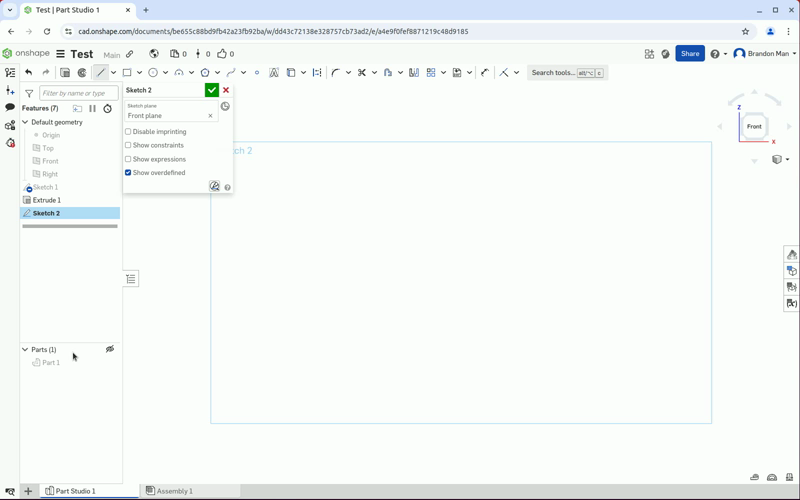
mouse_move(457, 274)
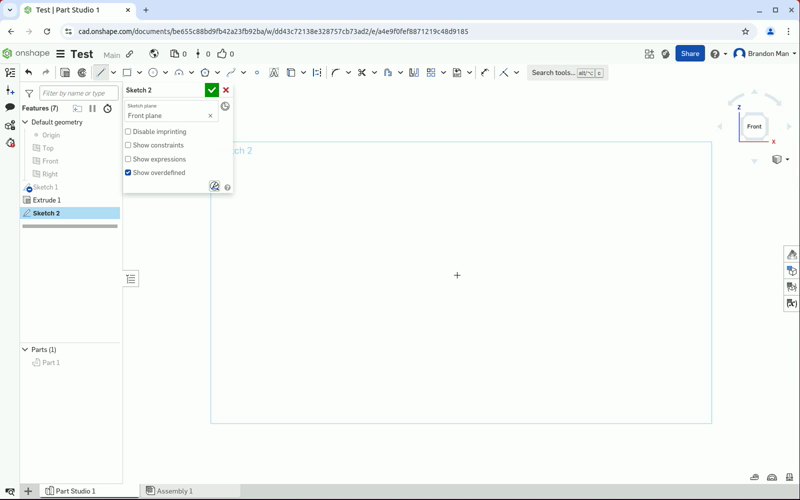
click(457, 274)
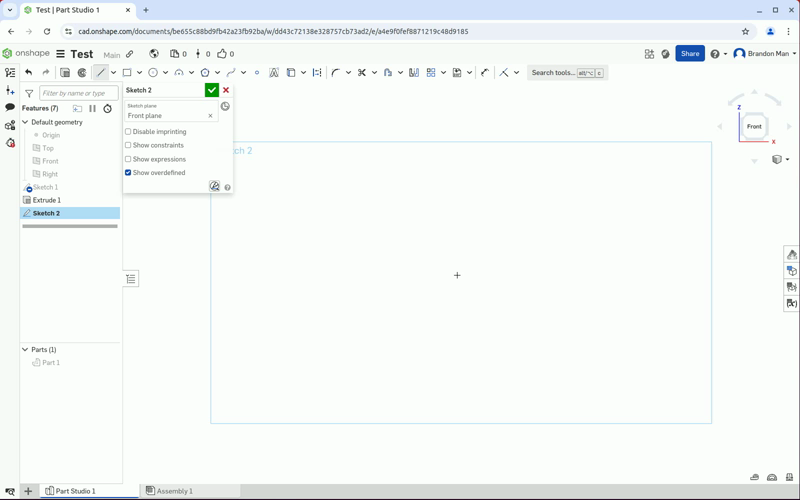
key_up(shift)
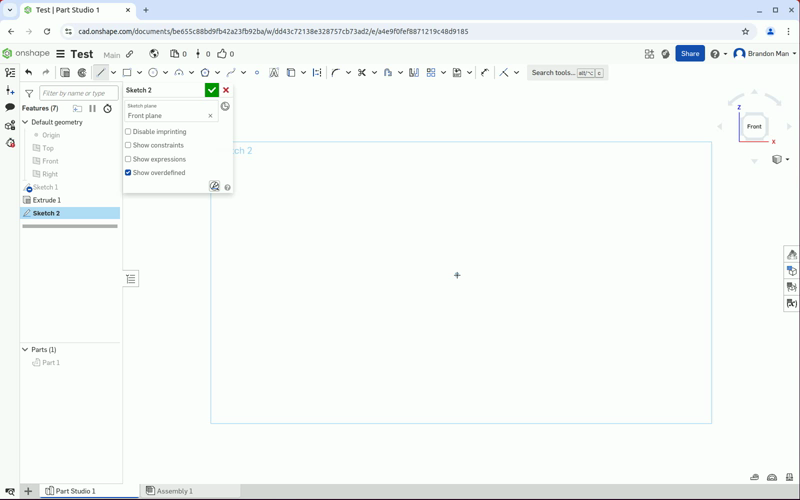
key_down(shift)
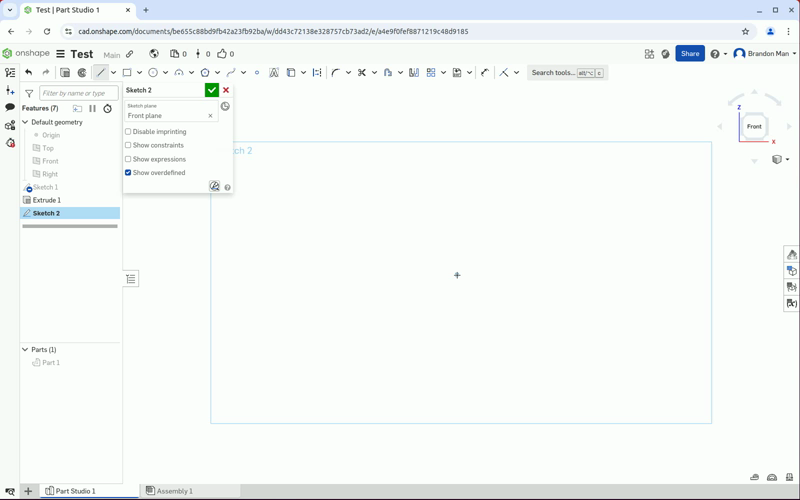
mouse_move(573, 223)
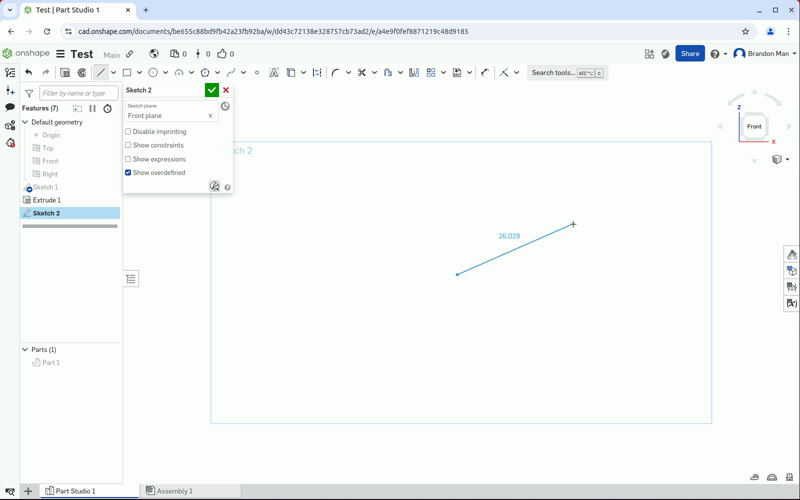
click(573, 223)
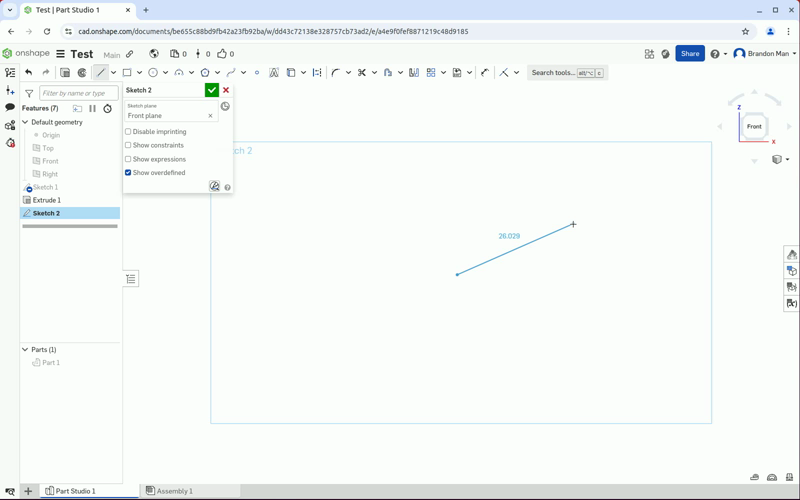
key_up(shift)
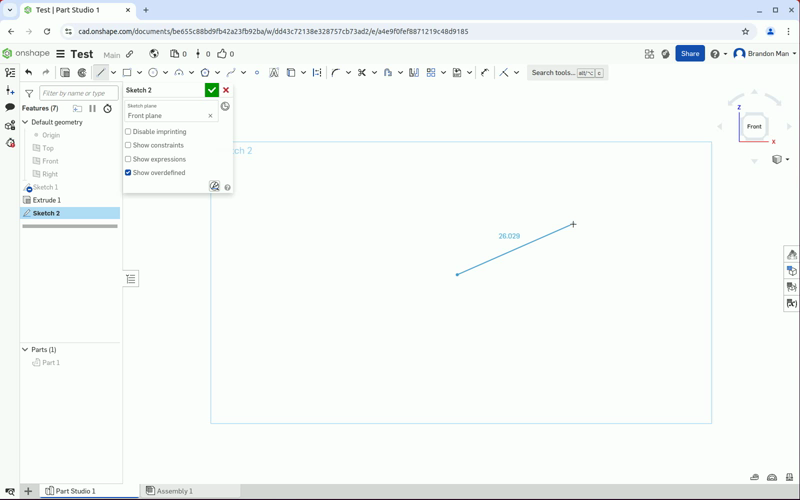
key_down(shift)
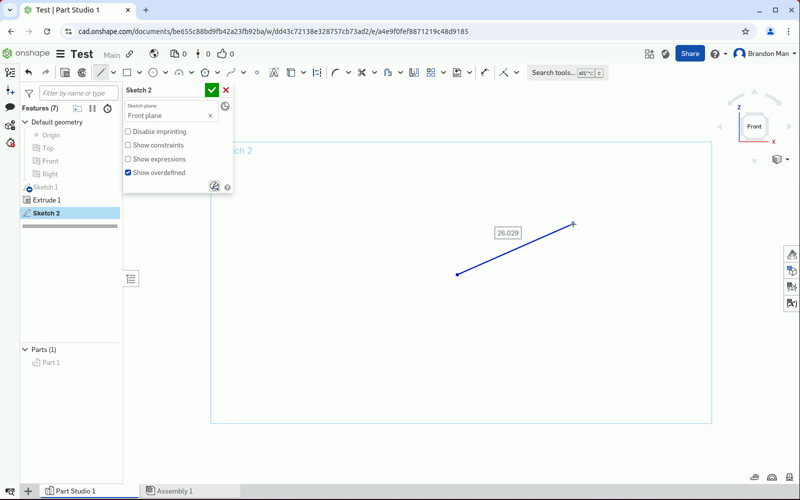
mouse_move(589, 223)
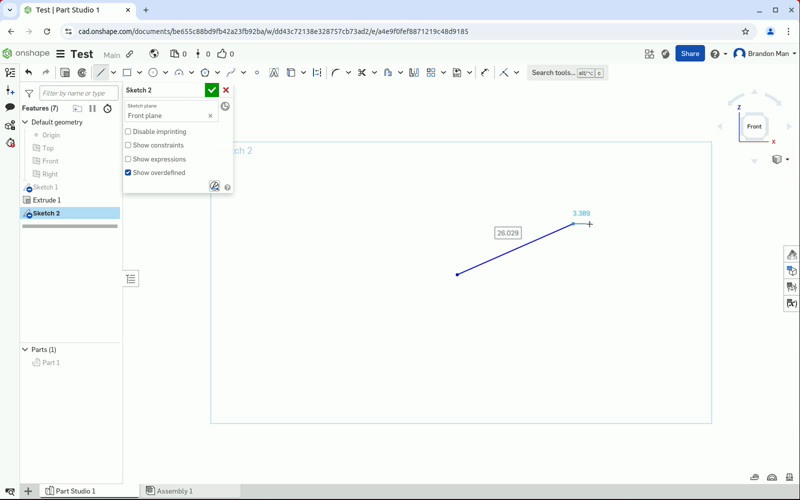
mouse_move(573, 222)
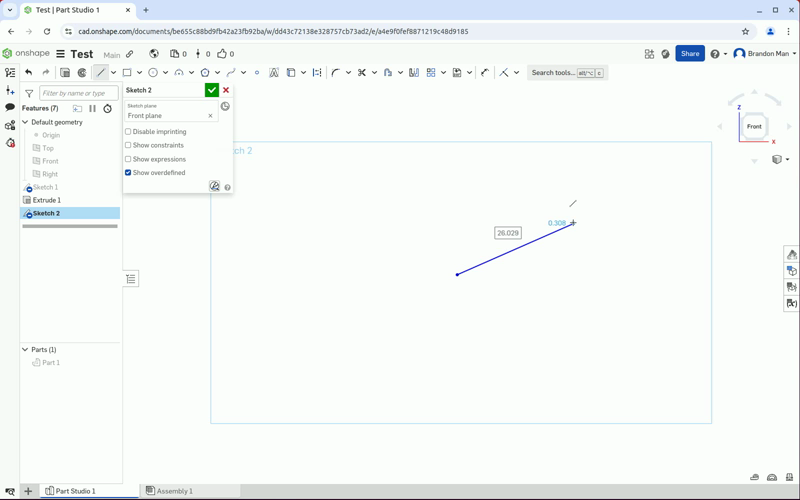
scroll(6)
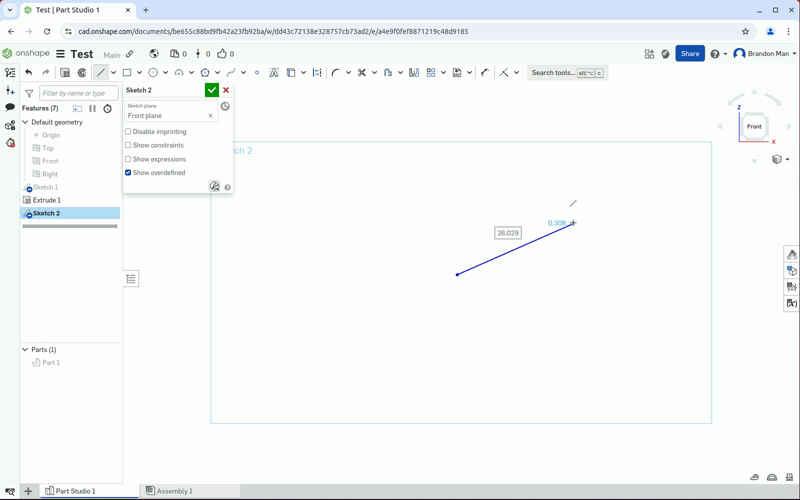
scroll(6)
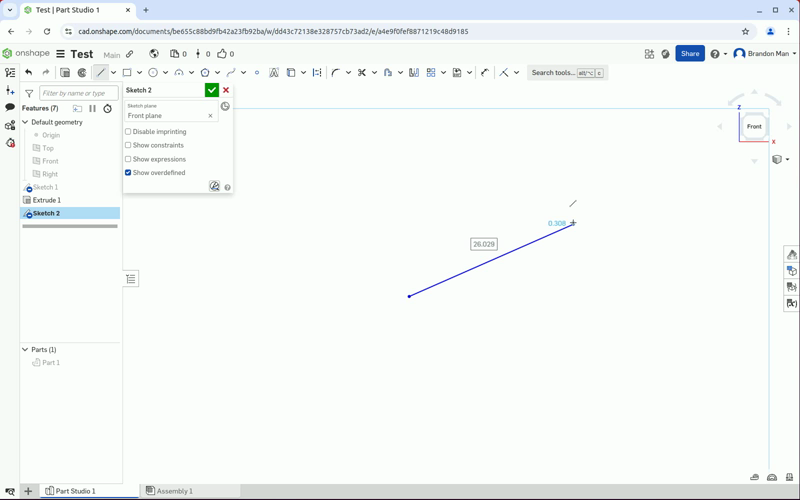
scroll(6)
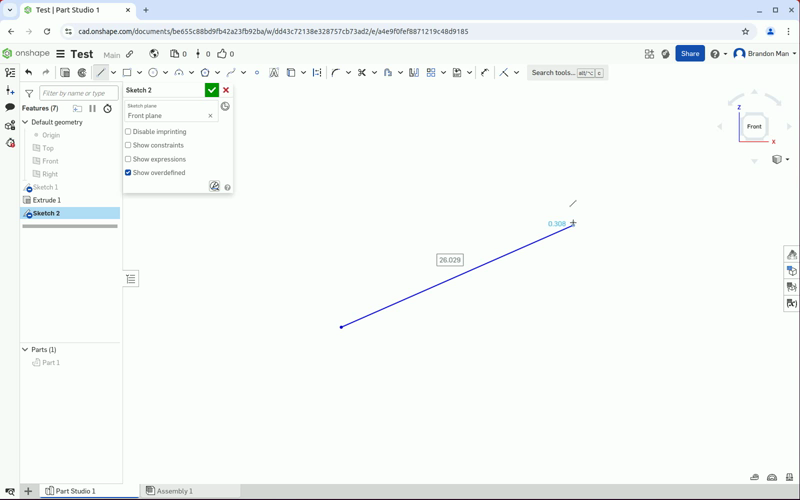
scroll(6)
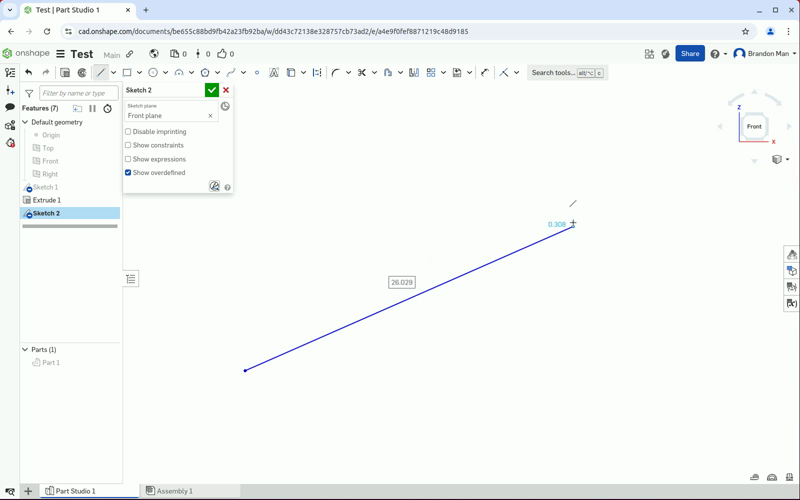
scroll(6)
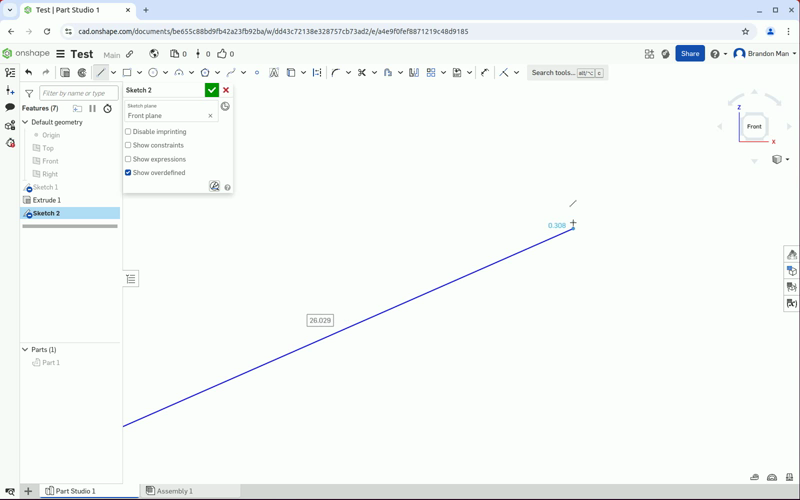
scroll(6)
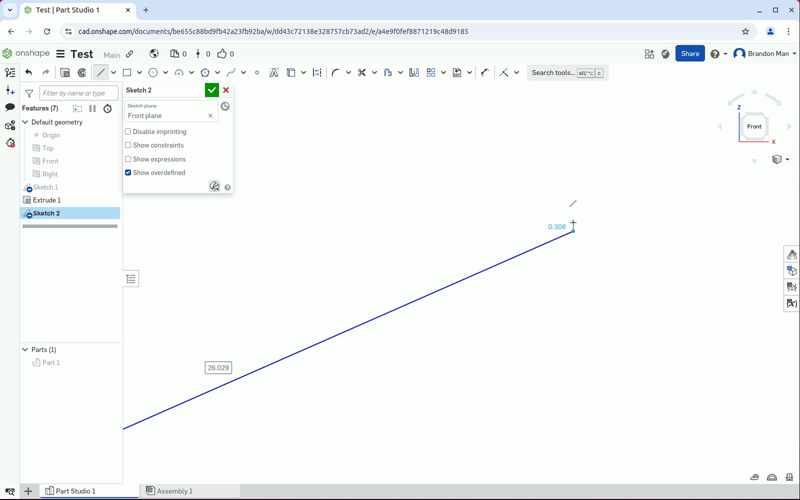
scroll(6)
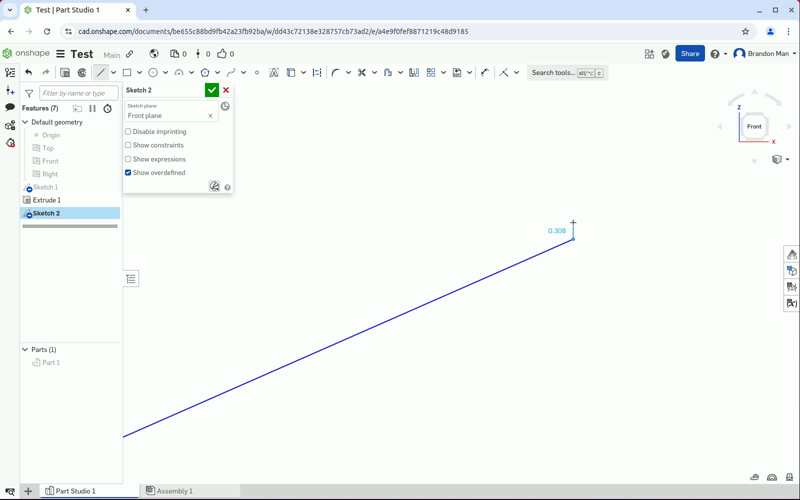
click(573, 222)
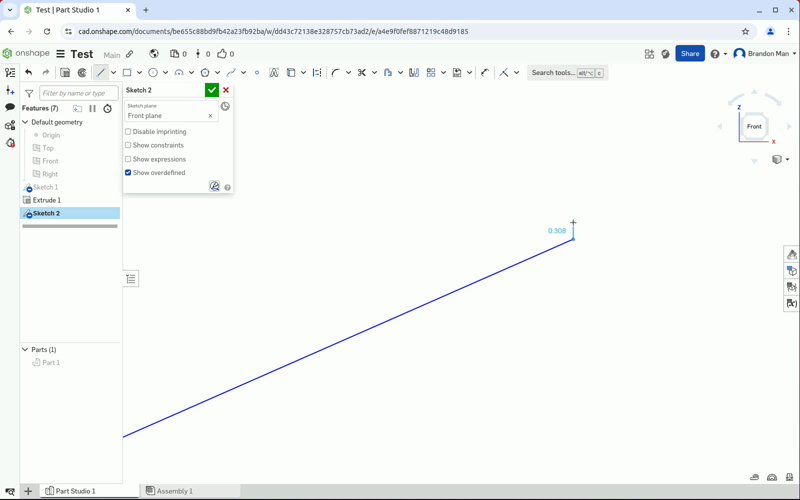
scroll(-6)
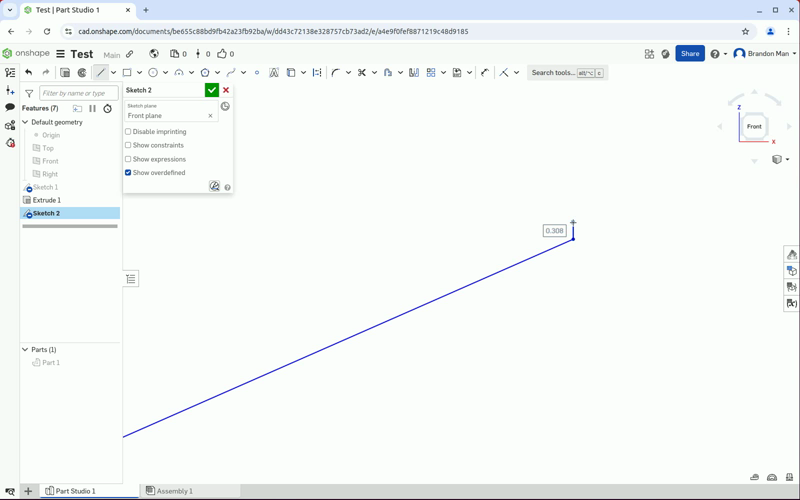
scroll(-6)
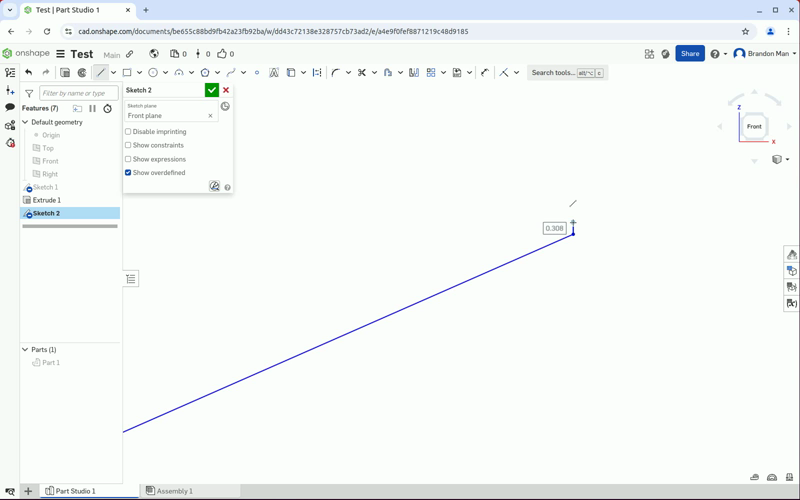
scroll(-6)
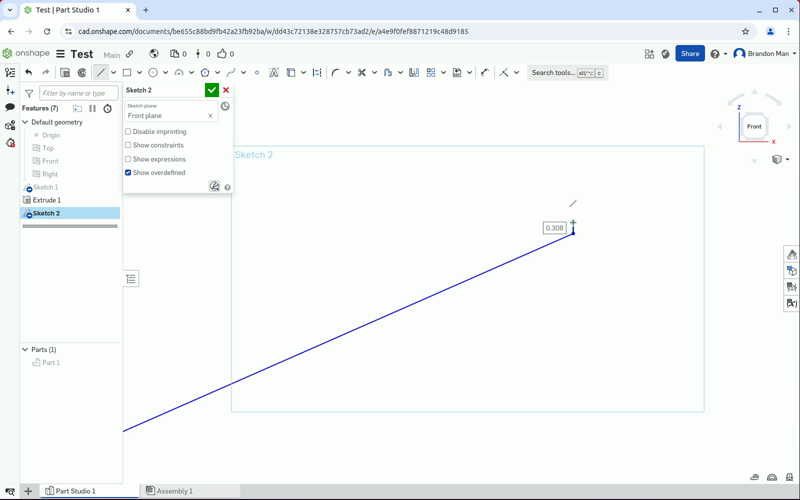
scroll(-6)
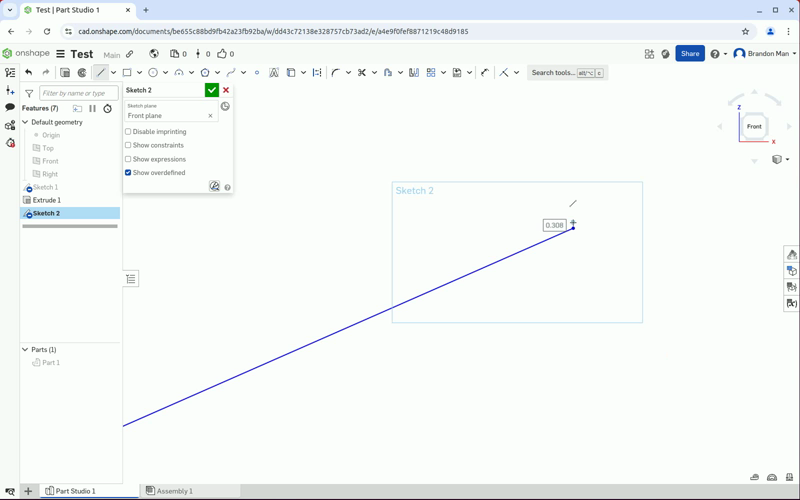
scroll(-6)
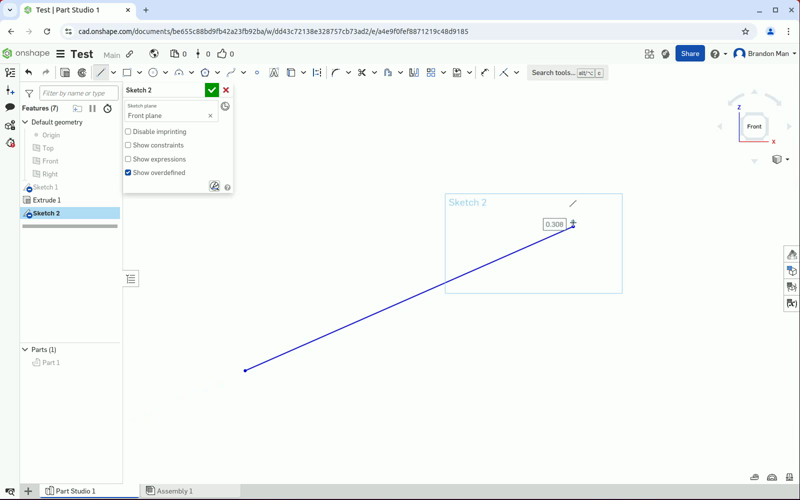
scroll(-6)
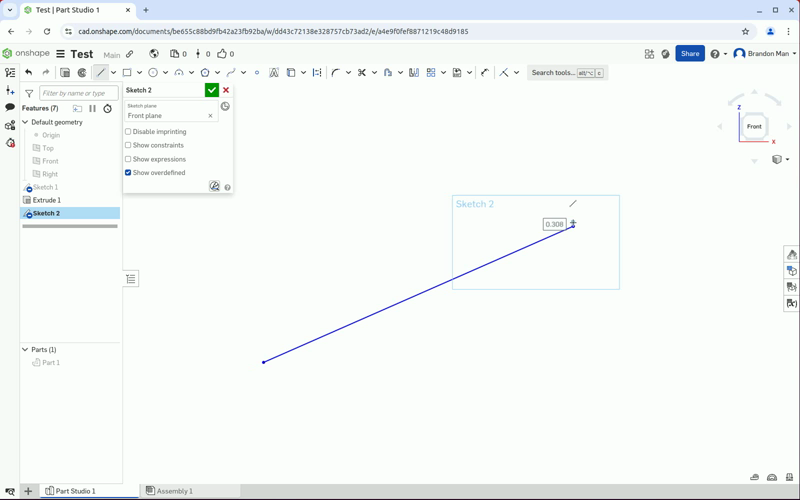
scroll(-6)
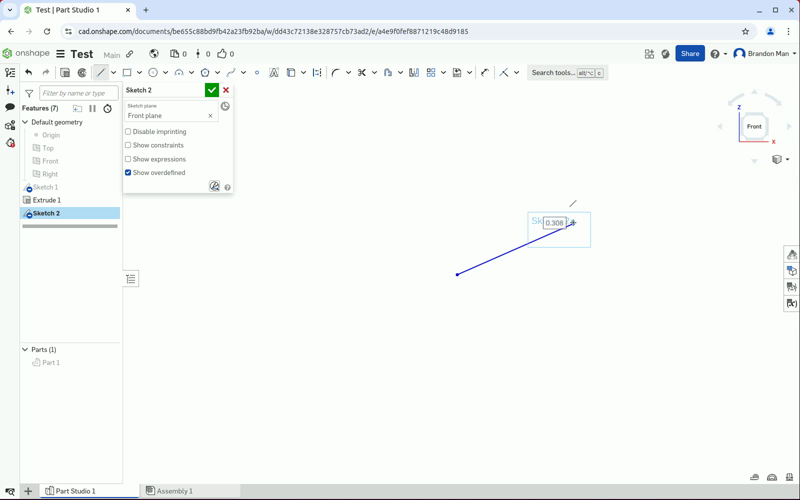
key_up(shift)
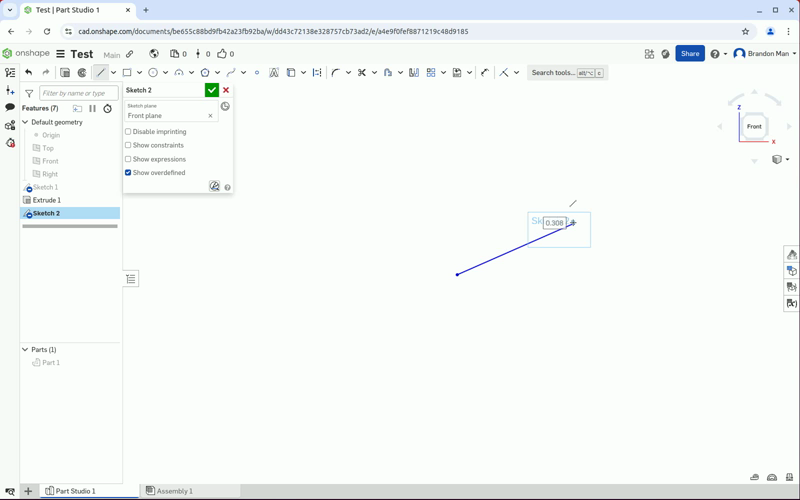
key_down(shift)
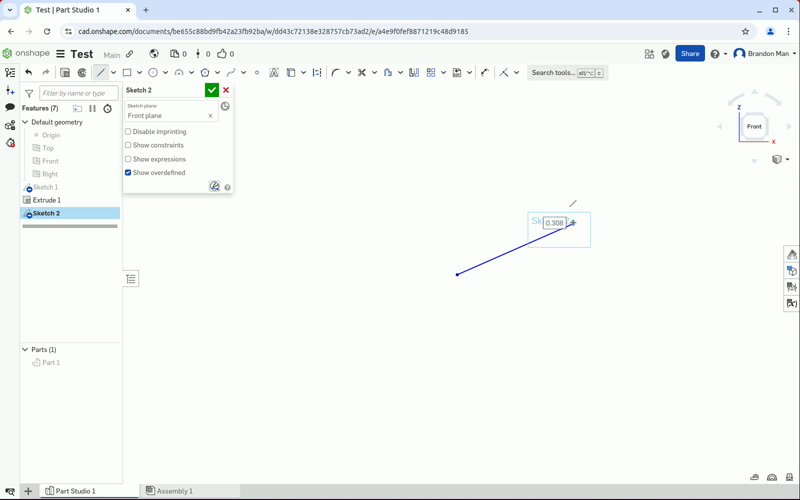
mouse_move(457, 273)
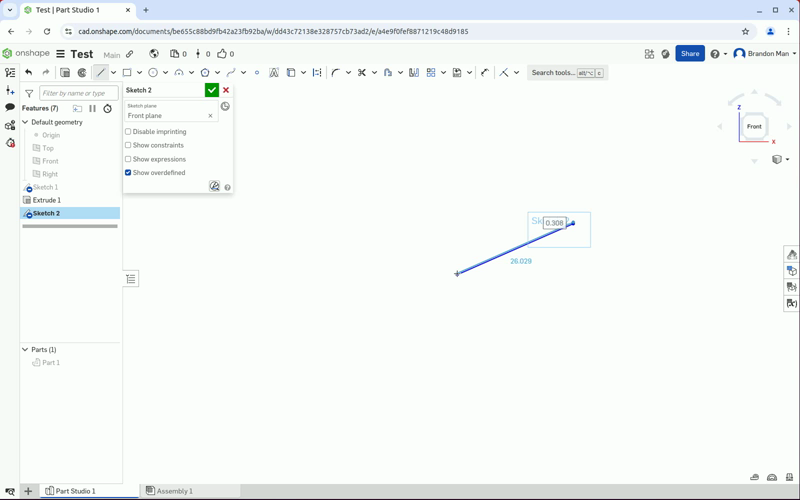
scroll(6)
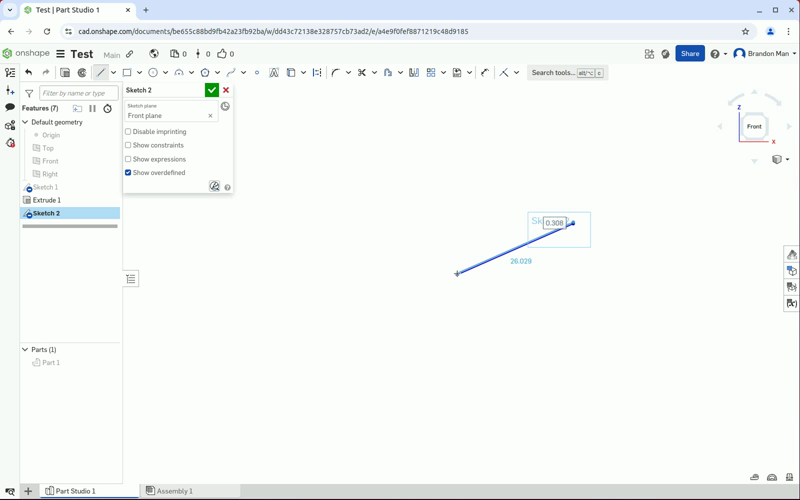
scroll(6)
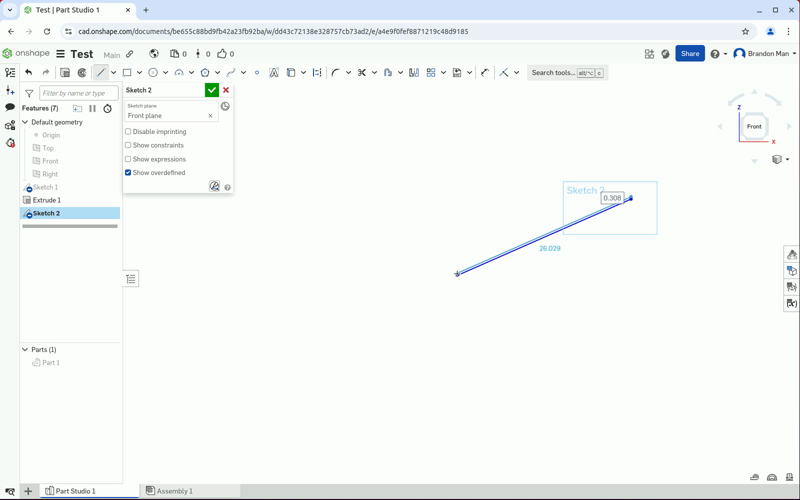
scroll(6)
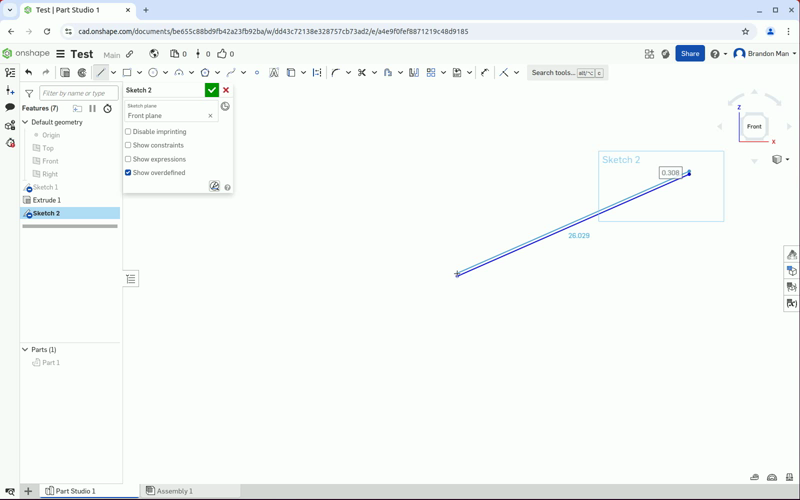
scroll(6)
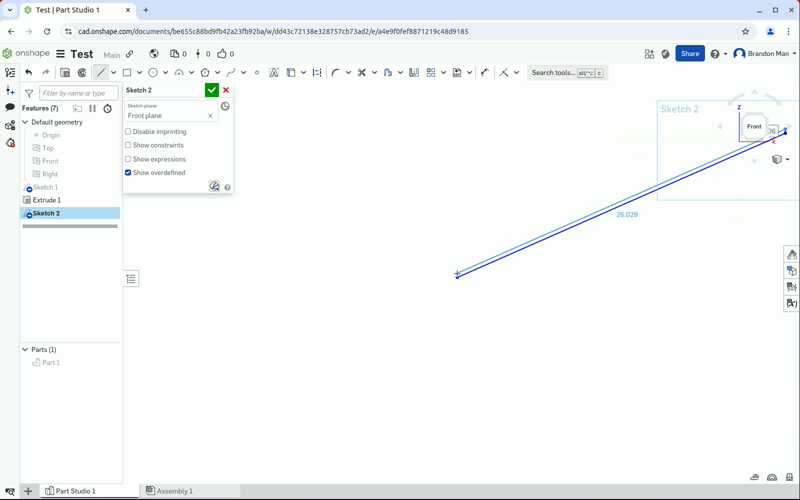
scroll(6)
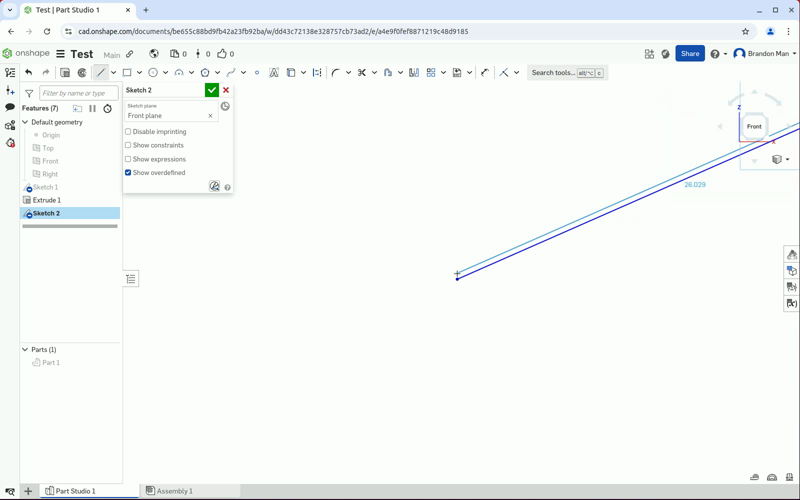
scroll(6)
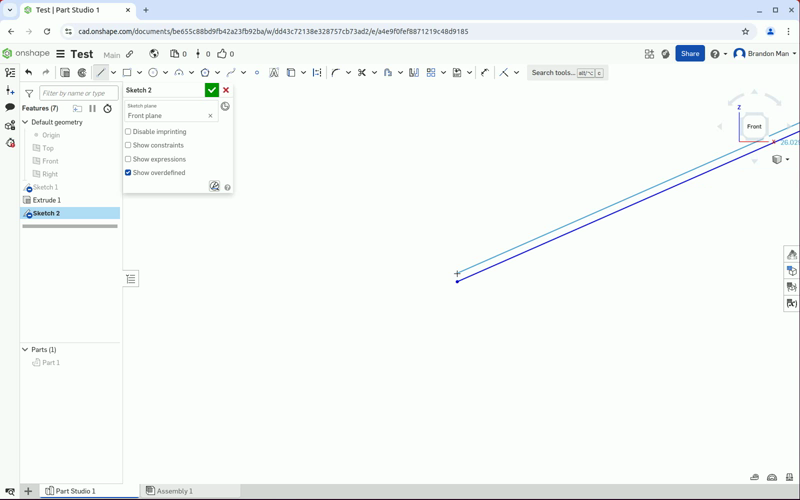
scroll(6)
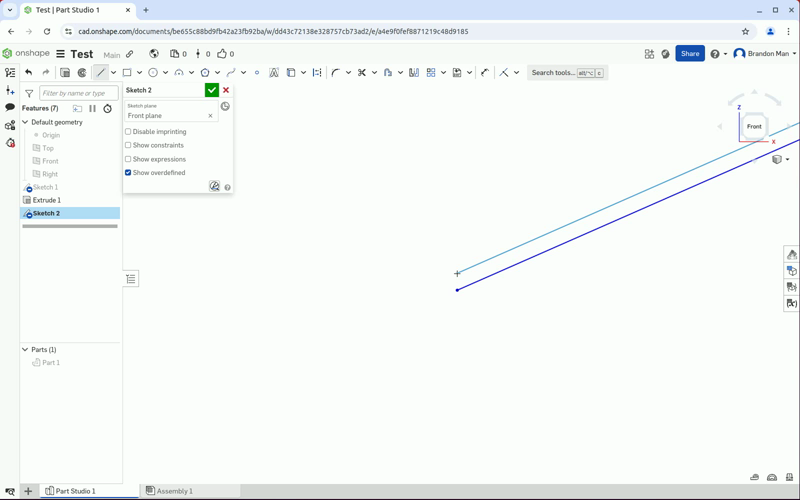
click(457, 273)
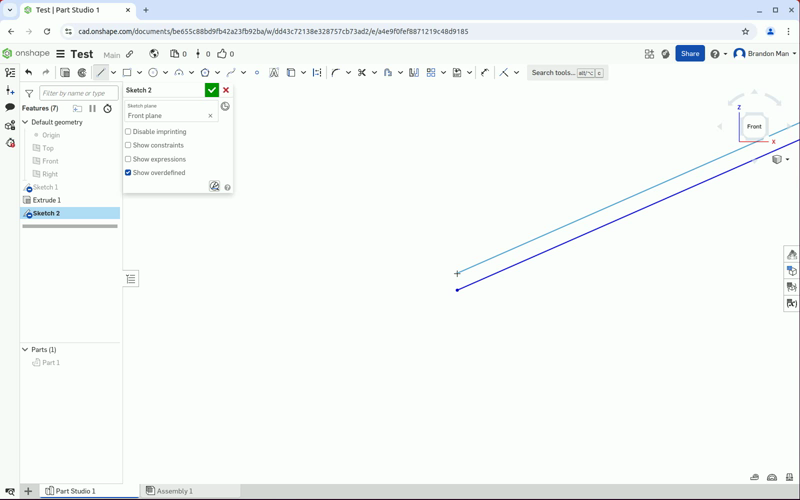
scroll(-6)
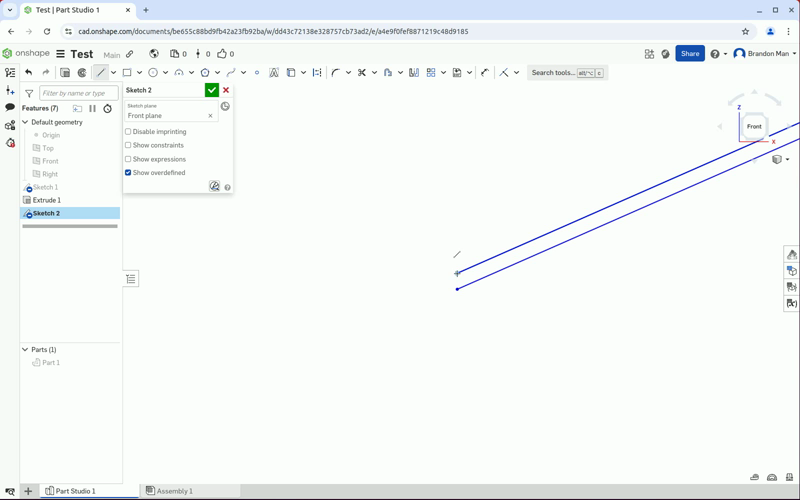
scroll(-6)
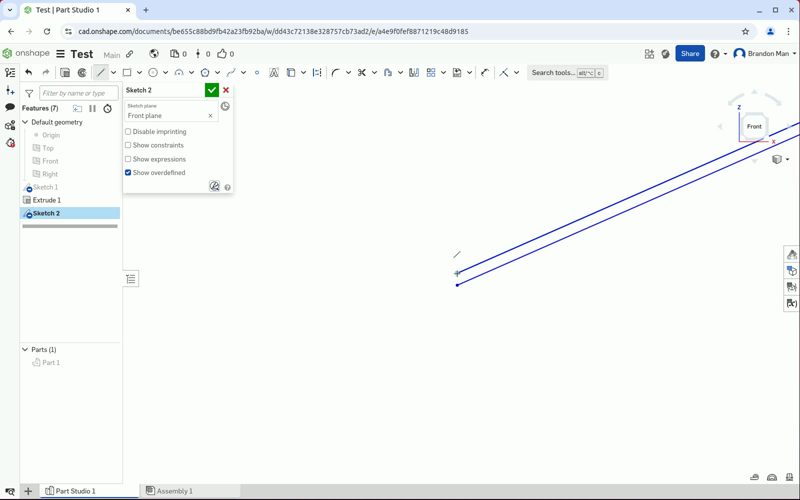
scroll(-6)
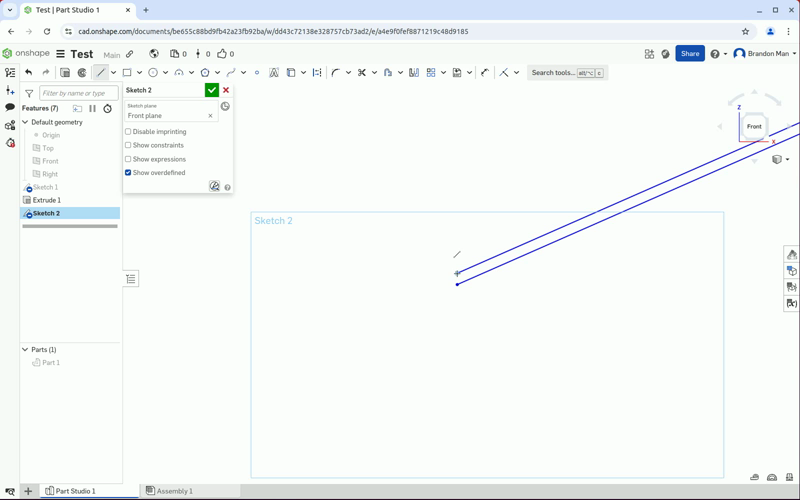
scroll(-6)
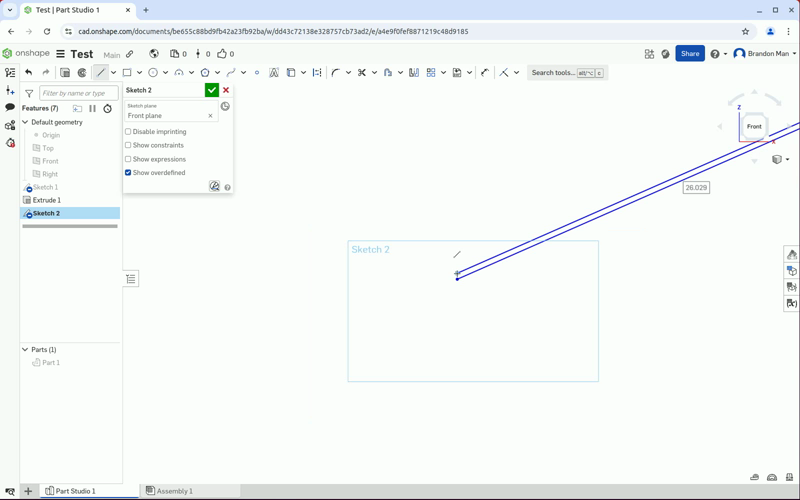
scroll(-6)
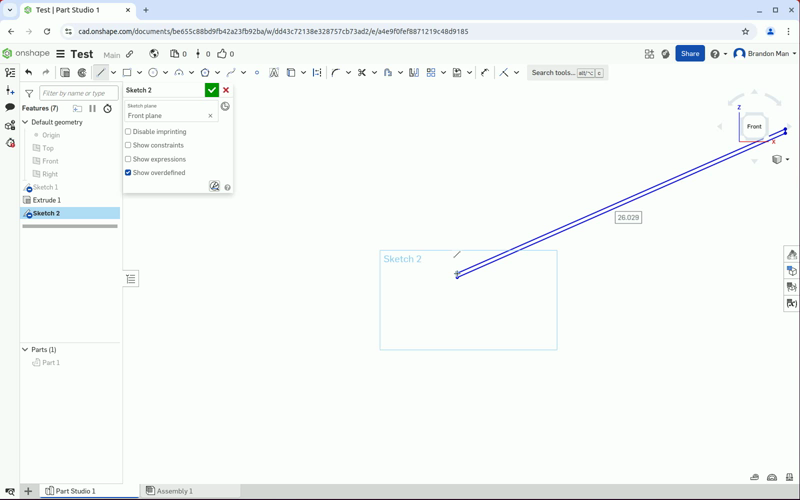
scroll(-6)
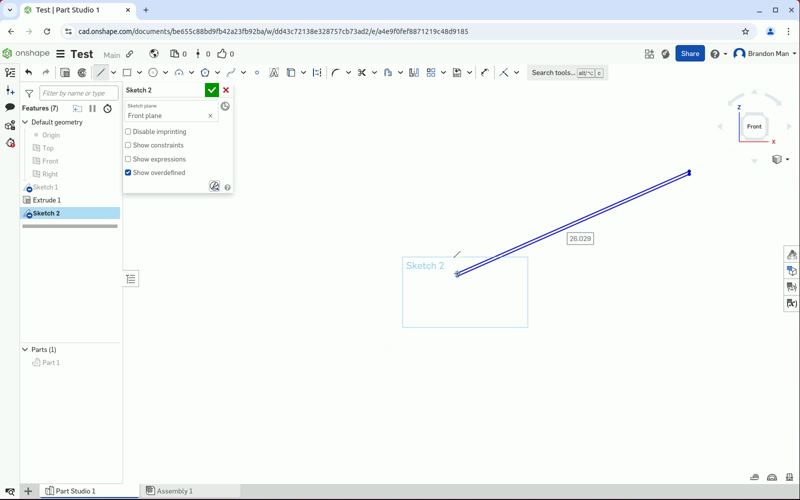
scroll(-6)
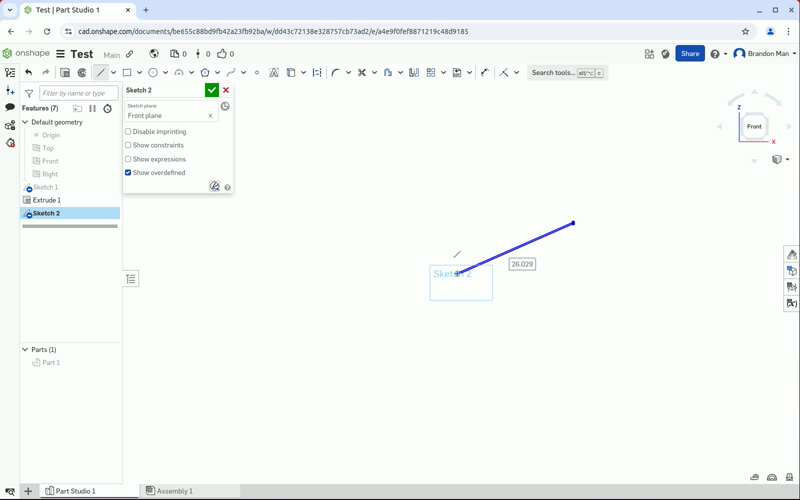
key_up(shift)
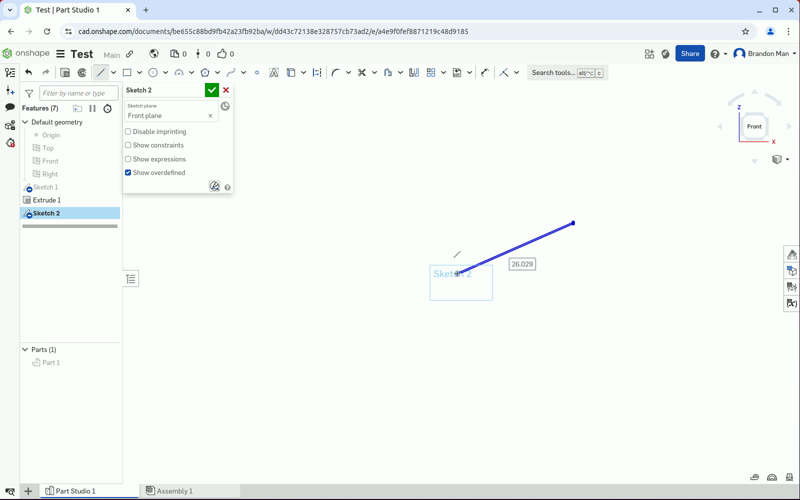
mouse_move(487, 273)
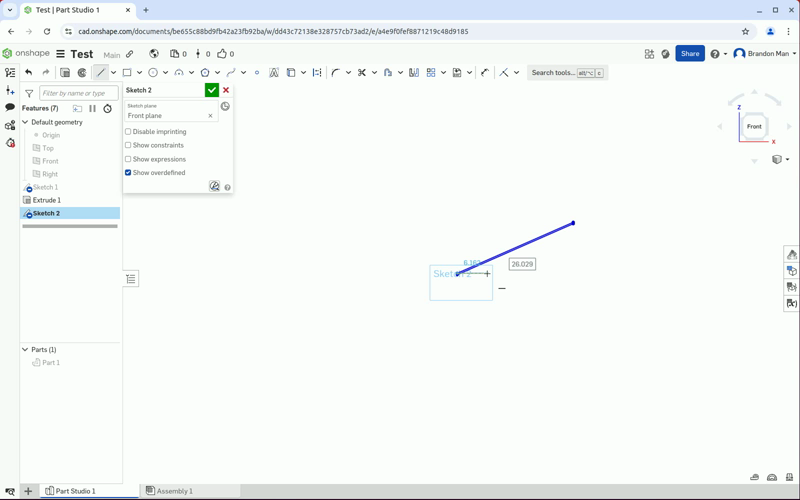
key_down(shift)
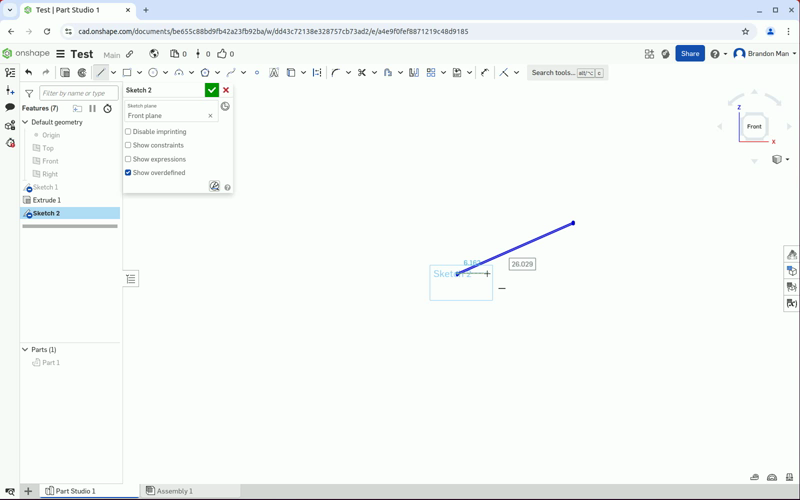
mouse_move(457, 274)
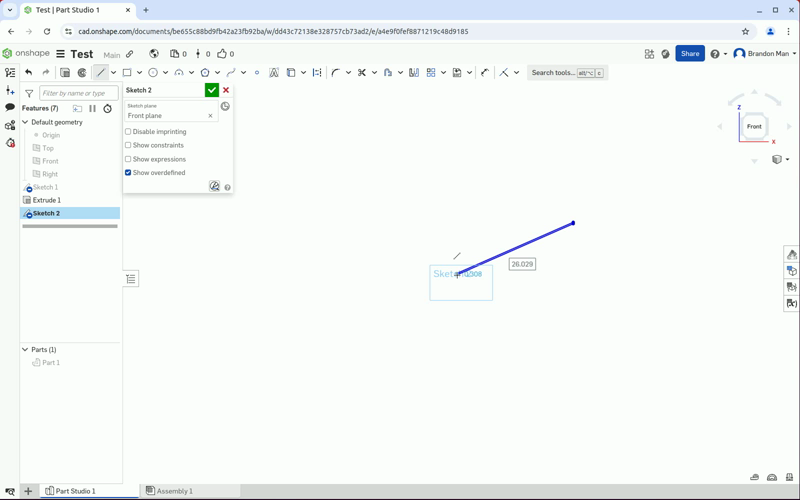
scroll(6)
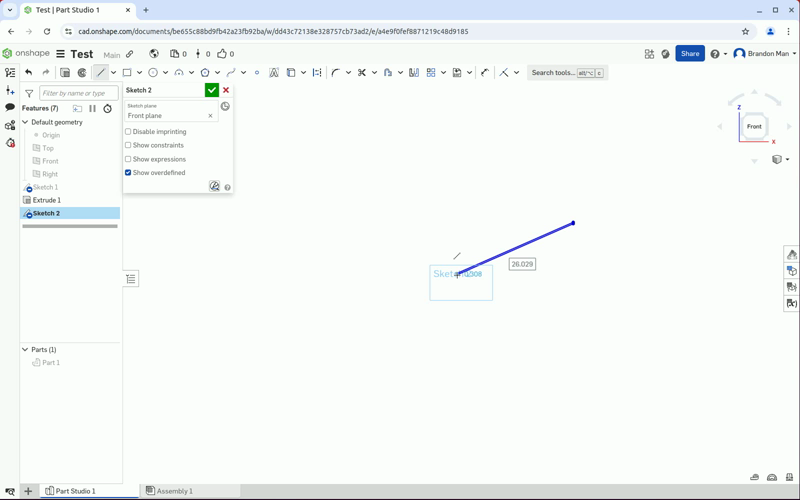
scroll(6)
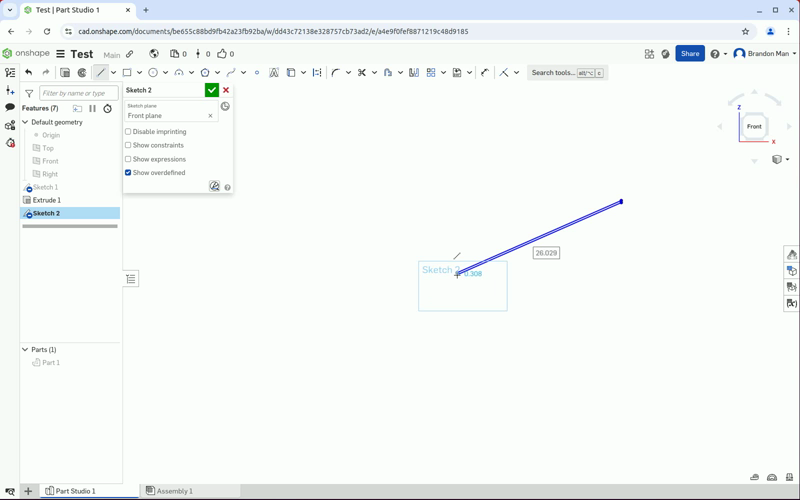
scroll(6)
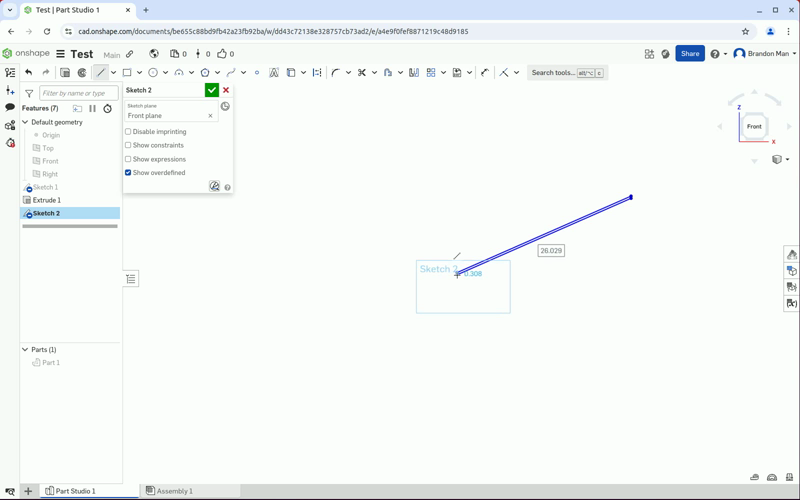
scroll(6)
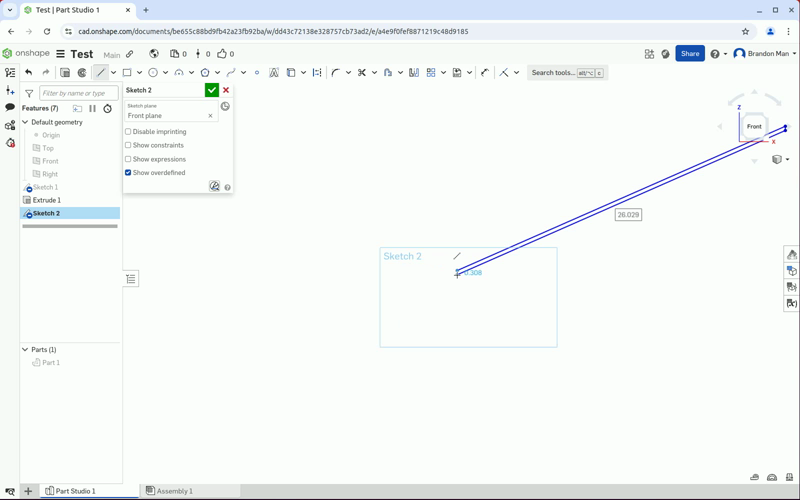
scroll(6)
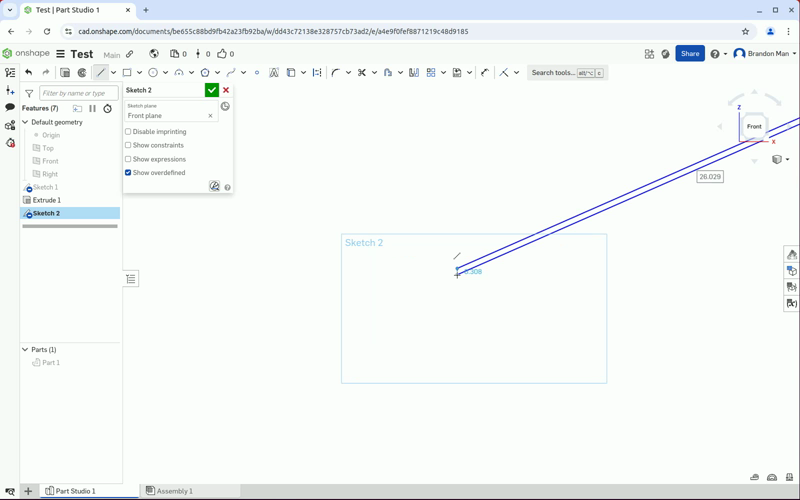
scroll(6)
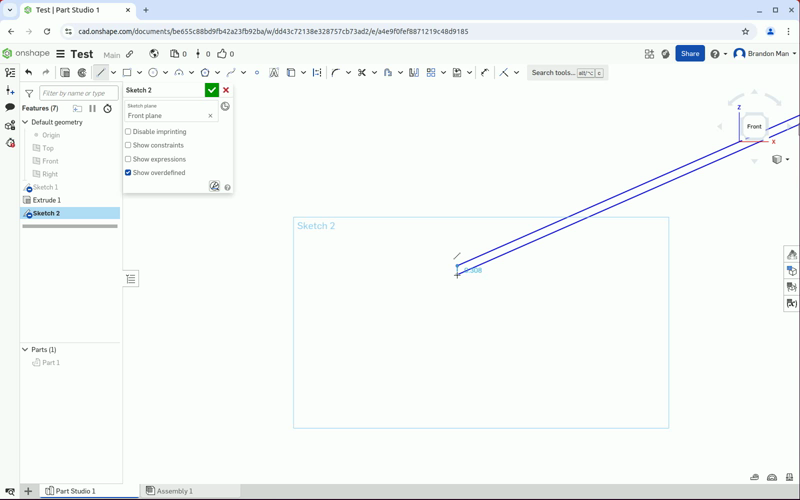
scroll(6)
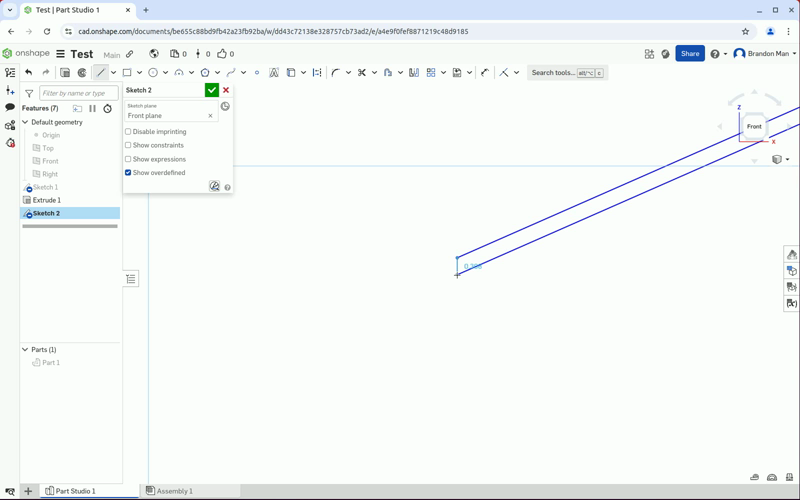
key_up(shift)
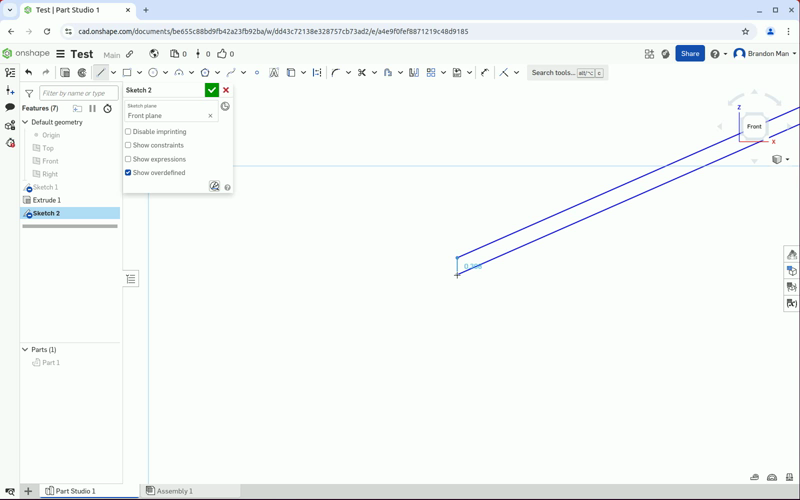
click(457, 274)
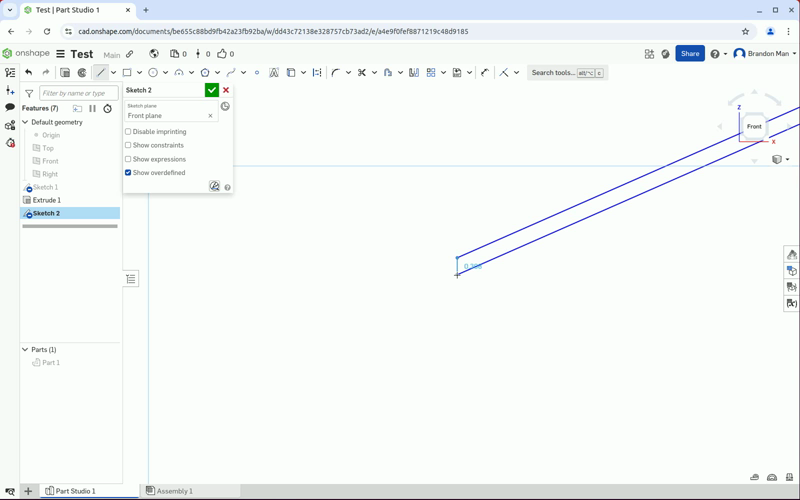
scroll(-6)
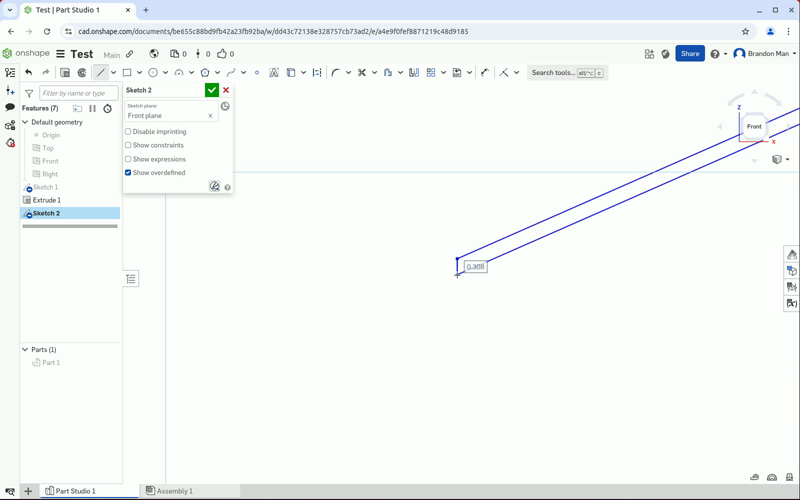
scroll(-6)
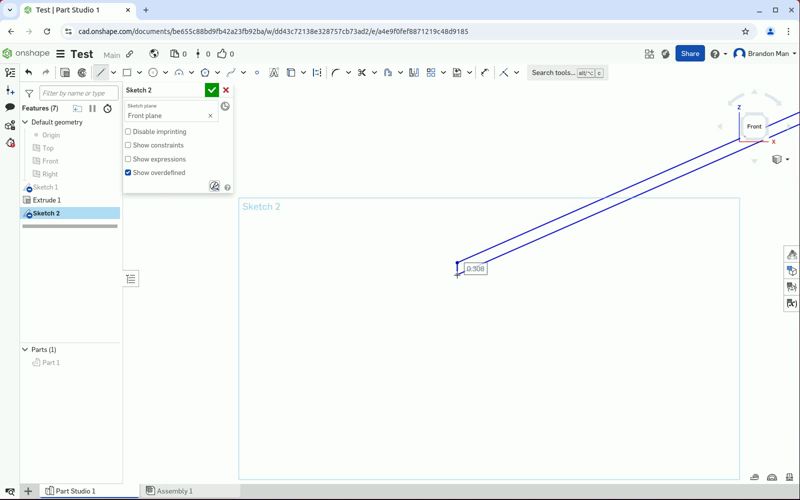
scroll(-6)
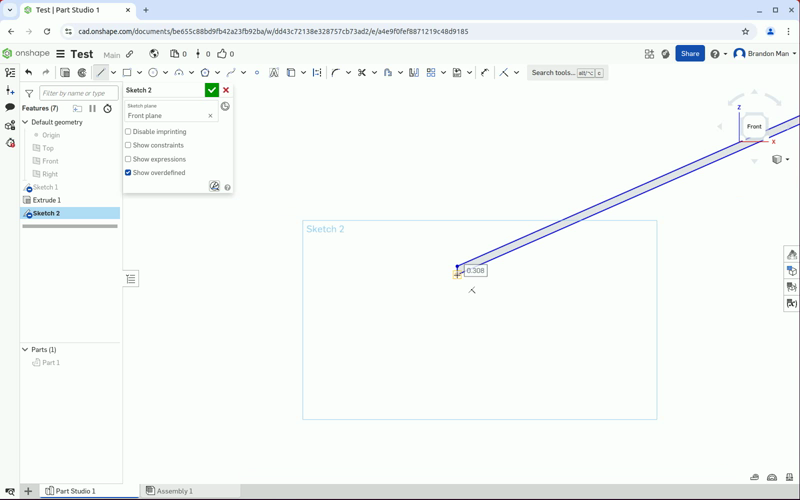
scroll(-6)
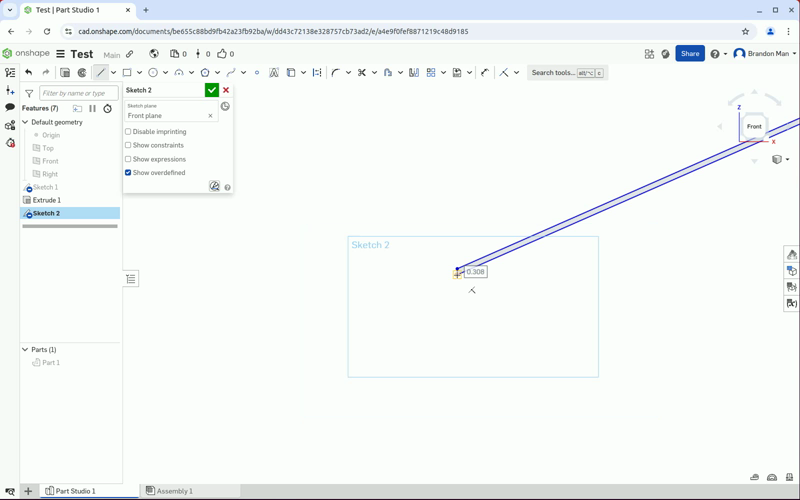
scroll(-6)
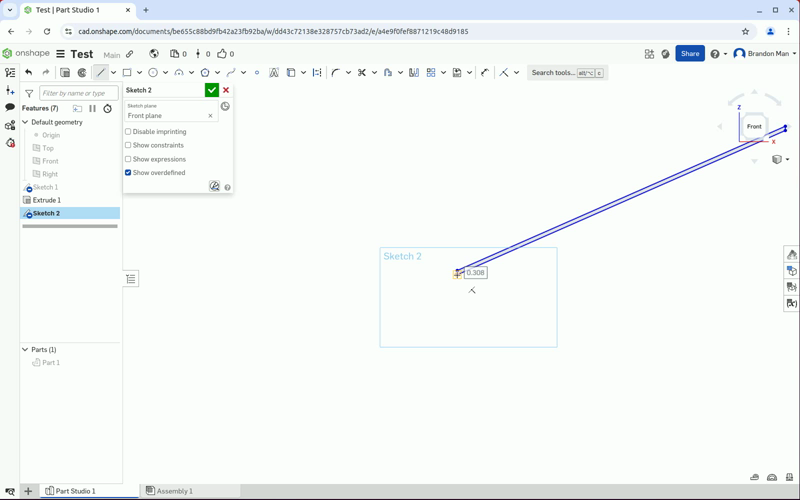
scroll(-6)
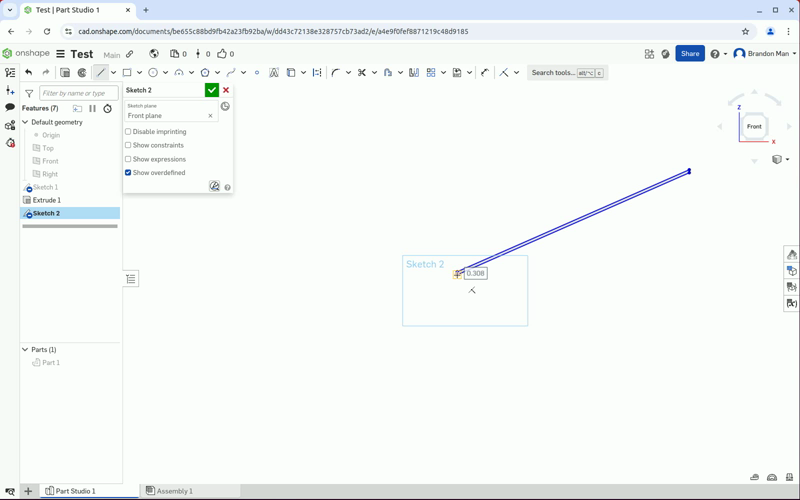
scroll(-6)
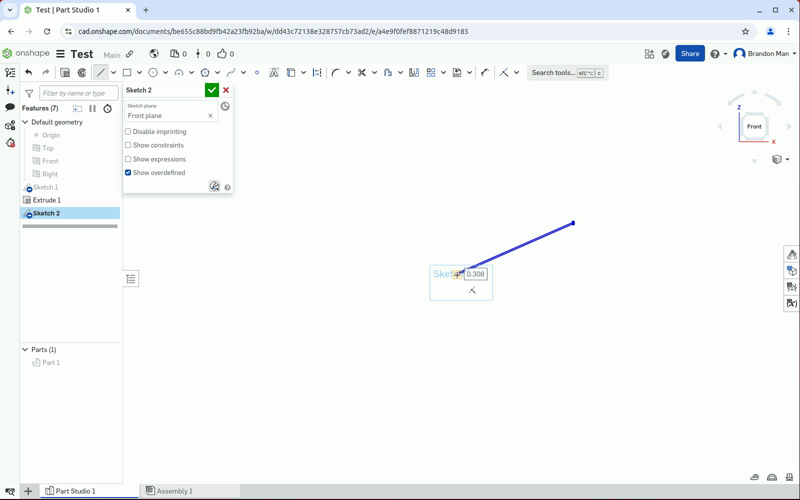
key(esc)
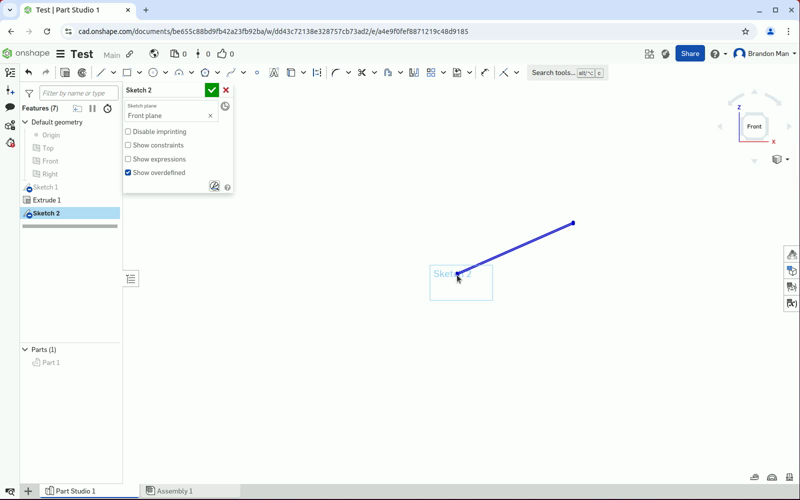
mouse_move(472, 267)
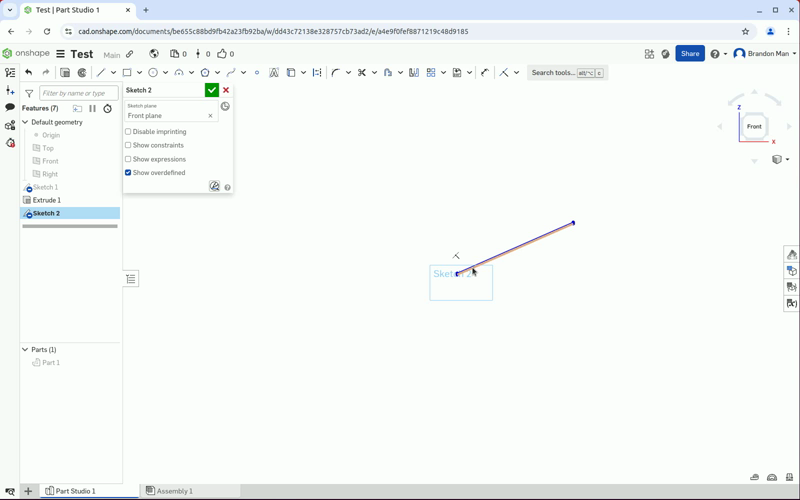
scroll(6)
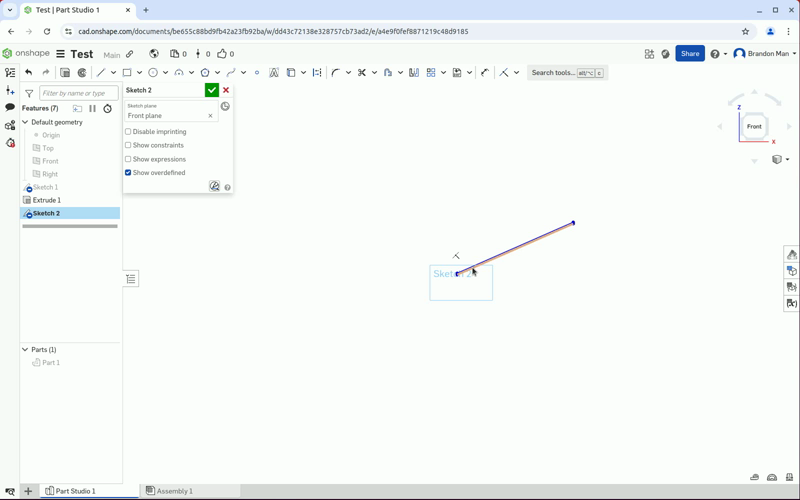
scroll(6)
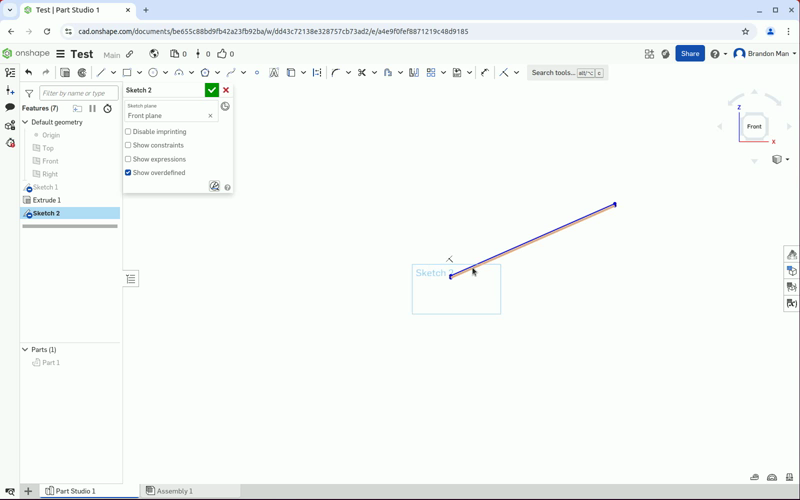
scroll(6)
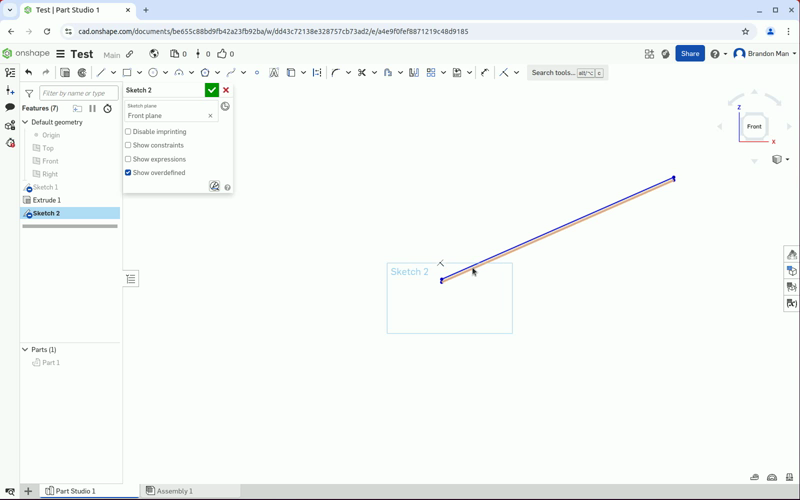
scroll(6)
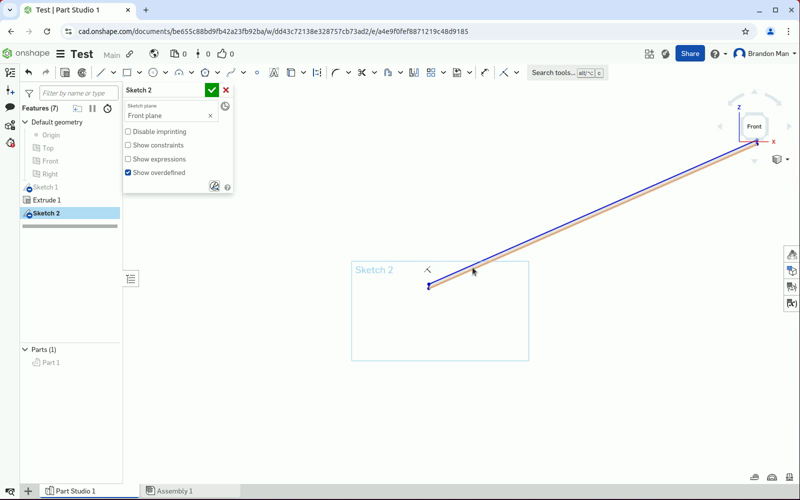
scroll(6)
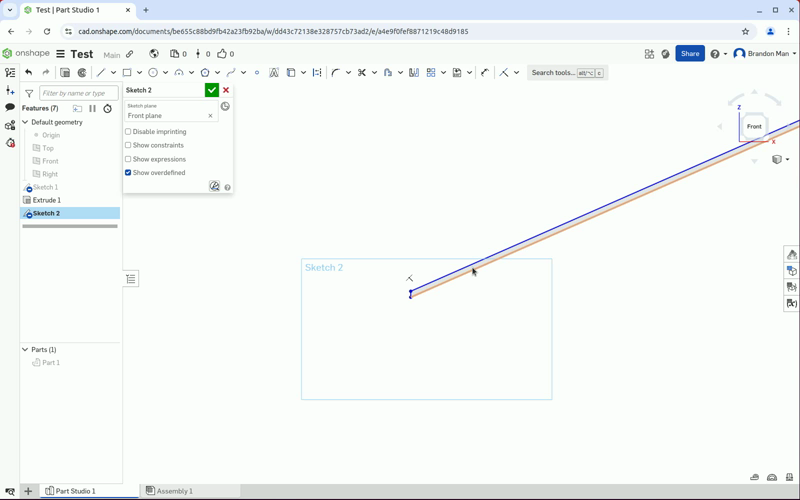
scroll(6)
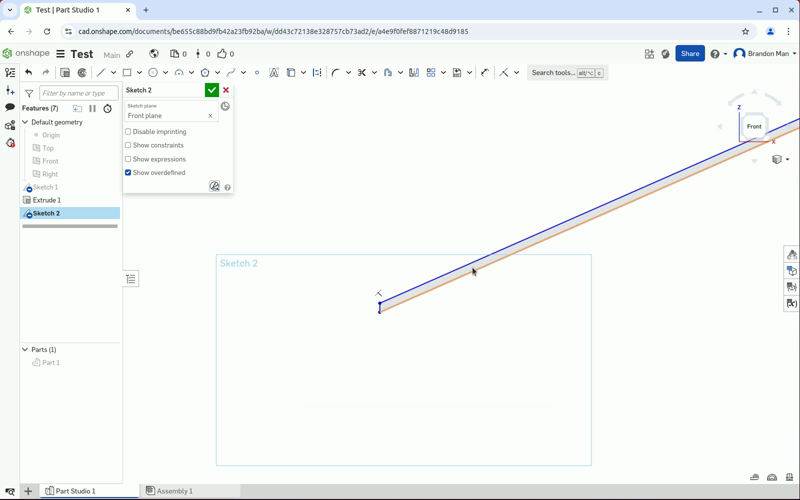
scroll(6)
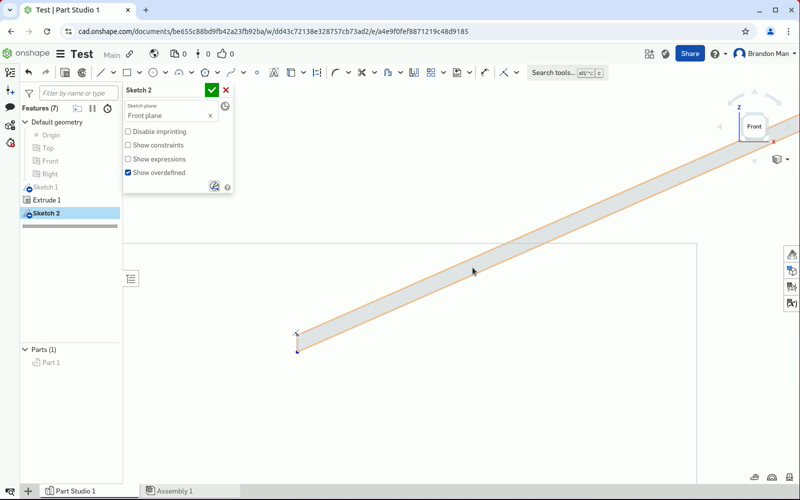
click(472, 267)
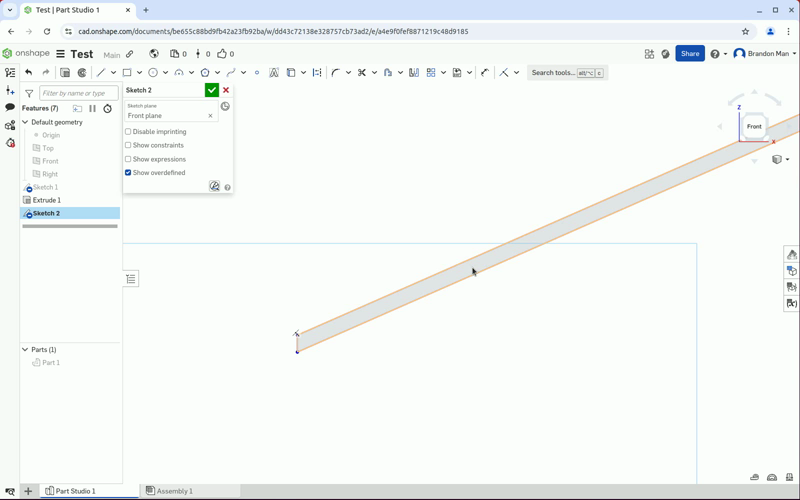
scroll(-6)
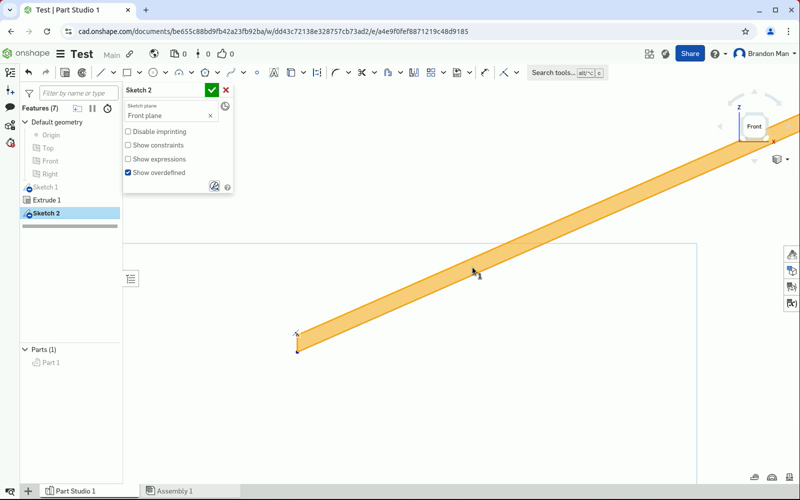
scroll(-6)
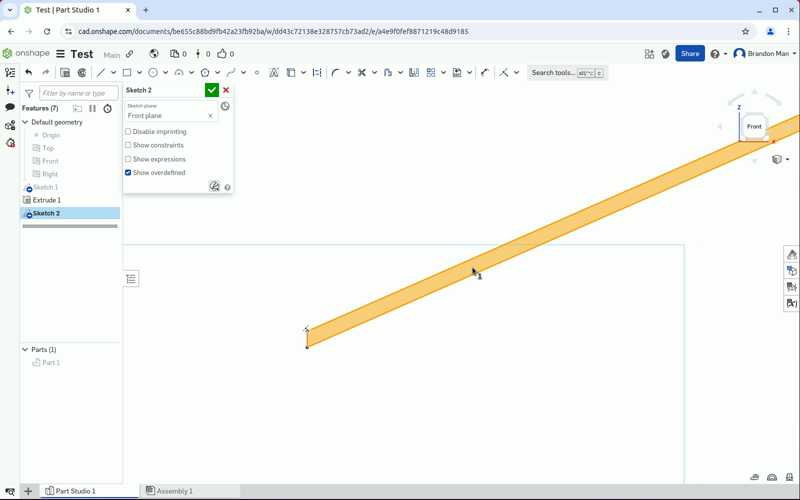
scroll(-6)
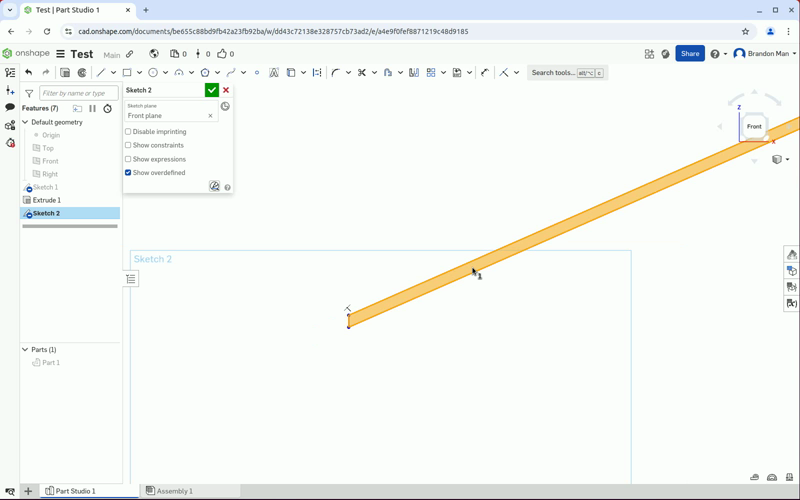
scroll(-6)
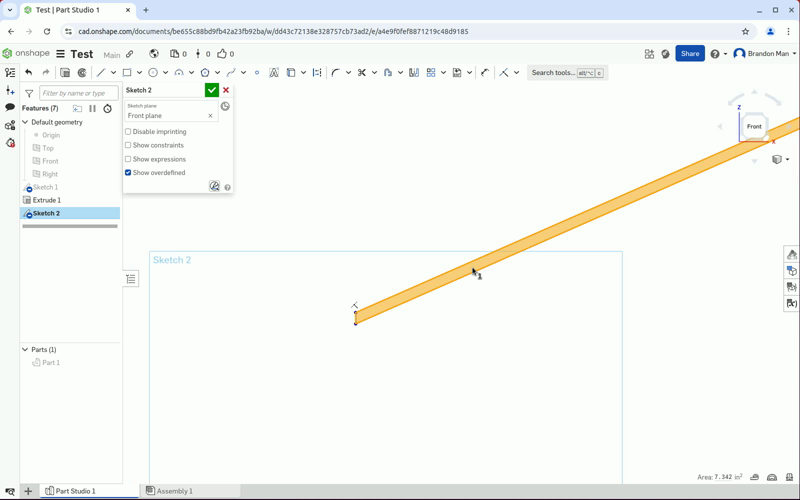
scroll(-6)
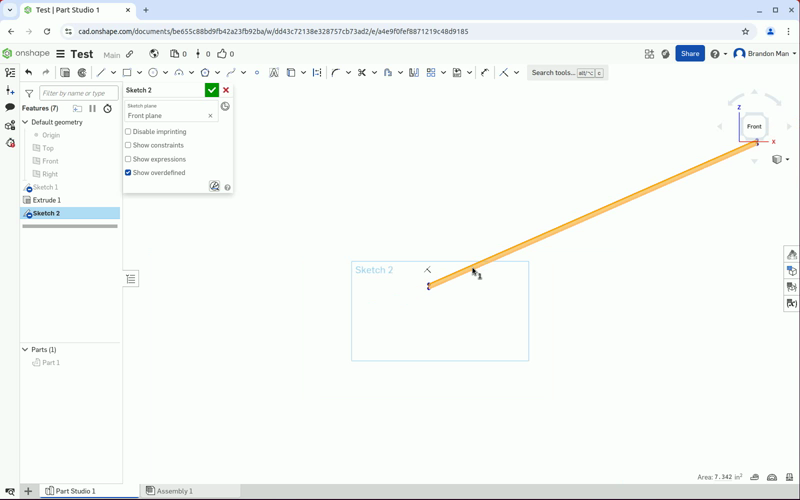
scroll(-6)
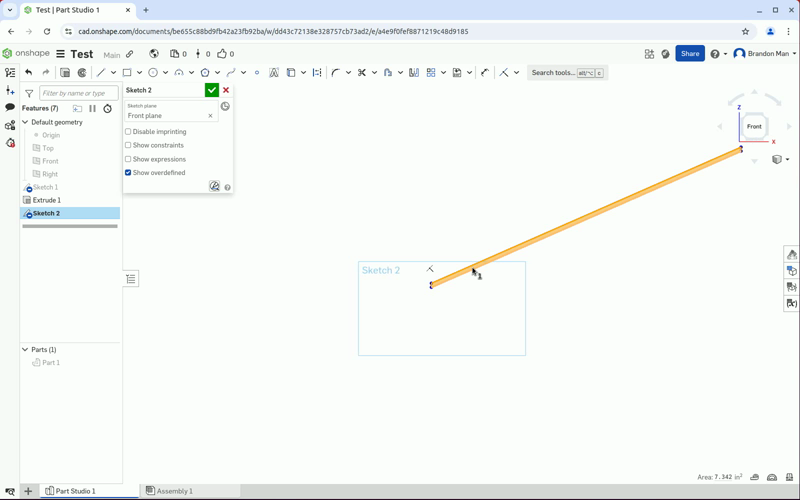
scroll(-6)
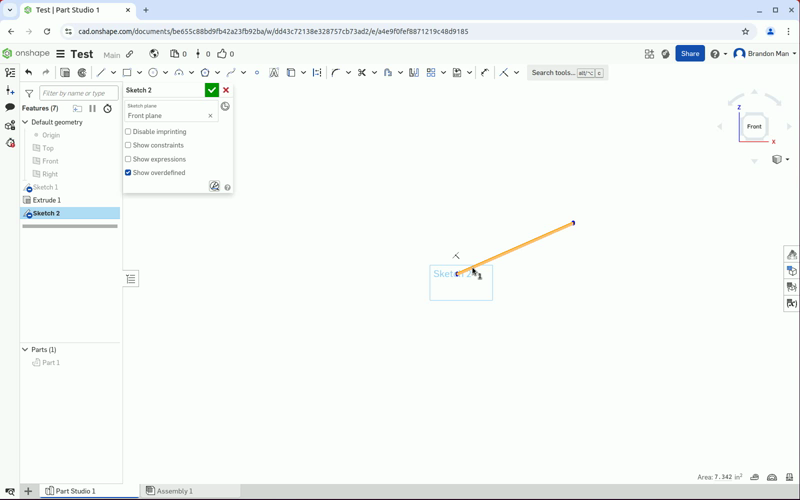
mouse_move(73, 352)
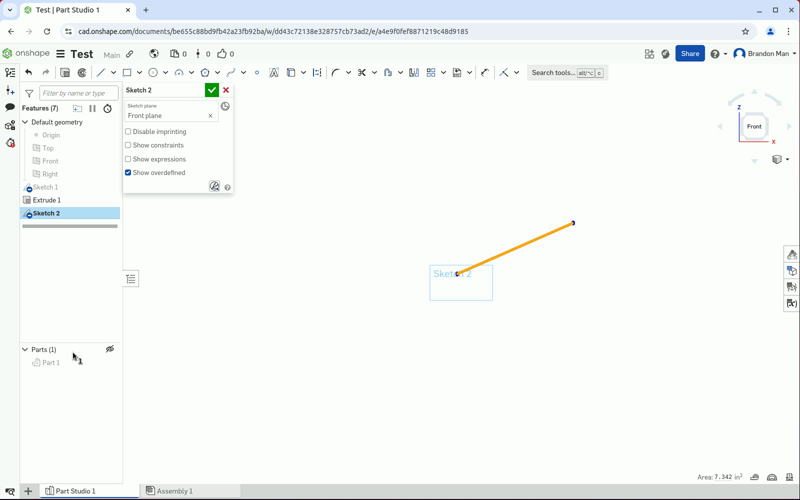
key(shift+y)
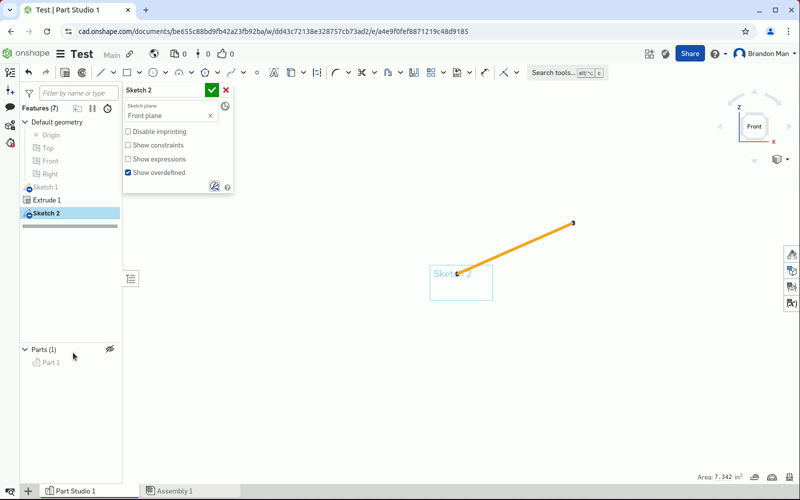
key(shift+e)
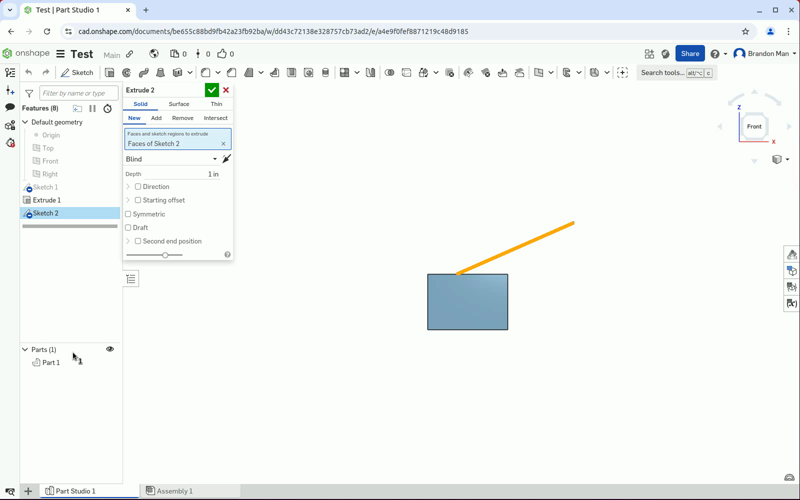
mouse_move(143, 106)
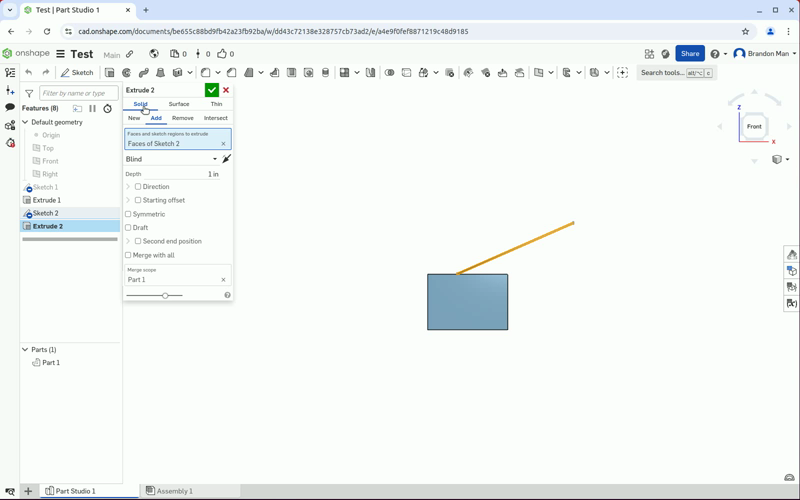
click(143, 106)
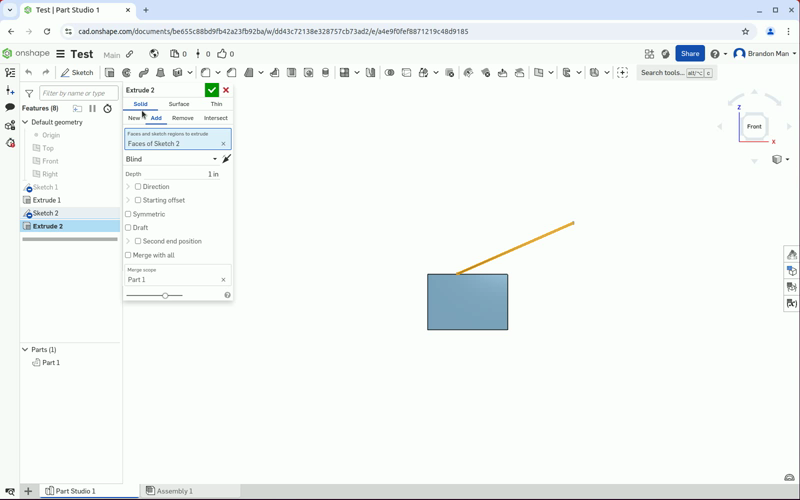
mouse_move(137, 120)
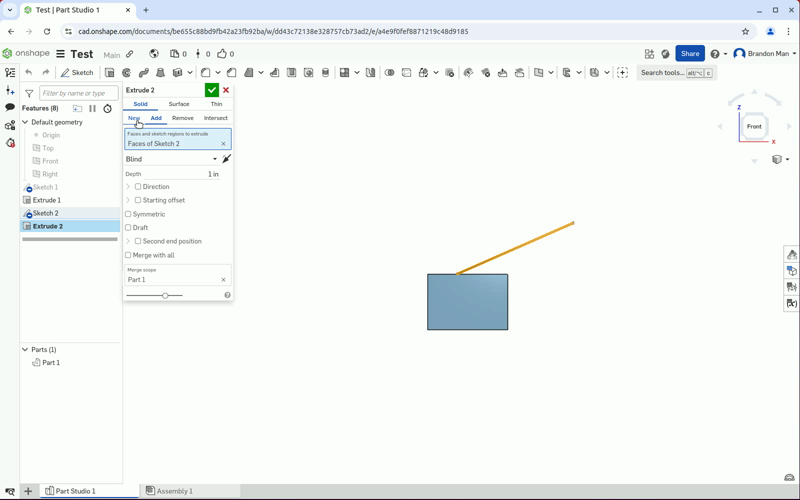
click(137, 120)
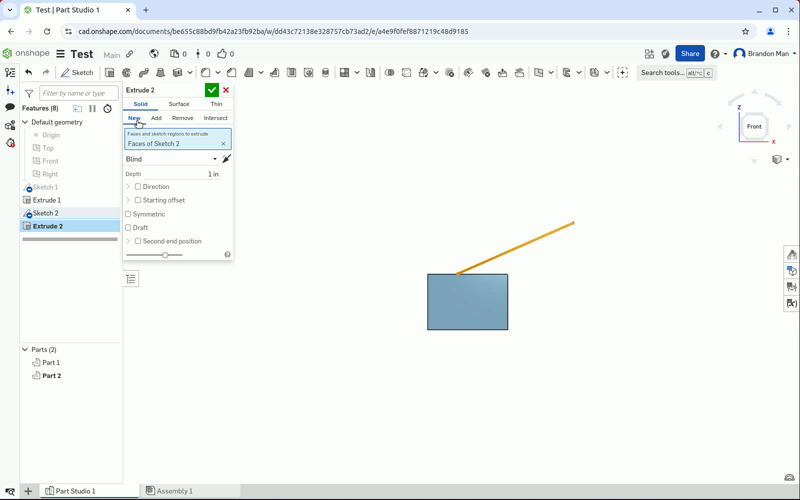
key(tab, 4)
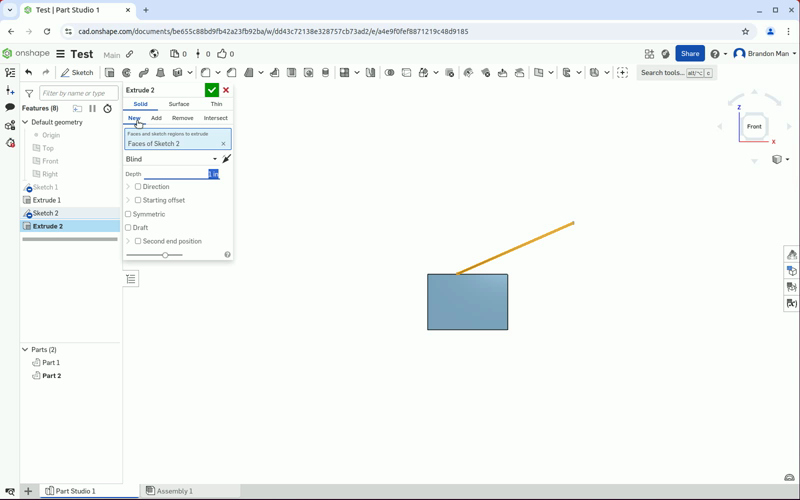
text(1.444)
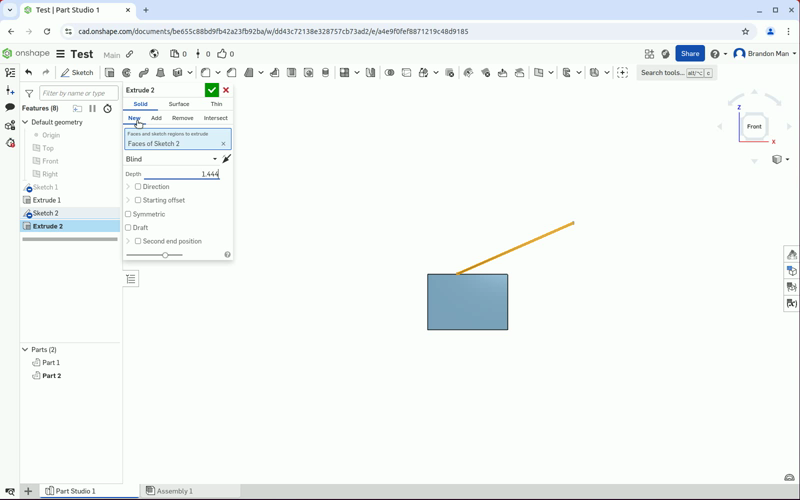
key(tab, 3)
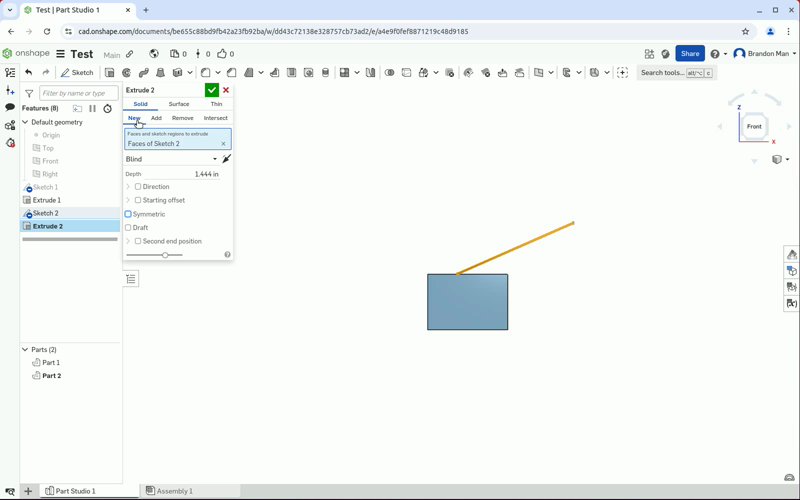
key(space)
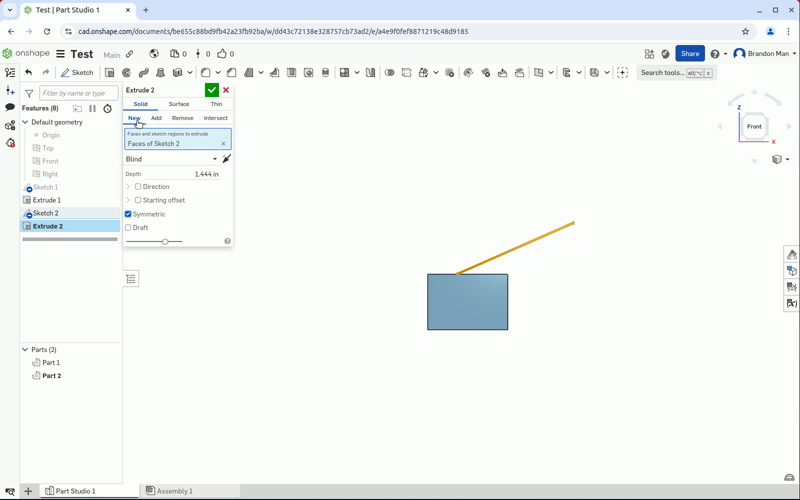
key(enter)
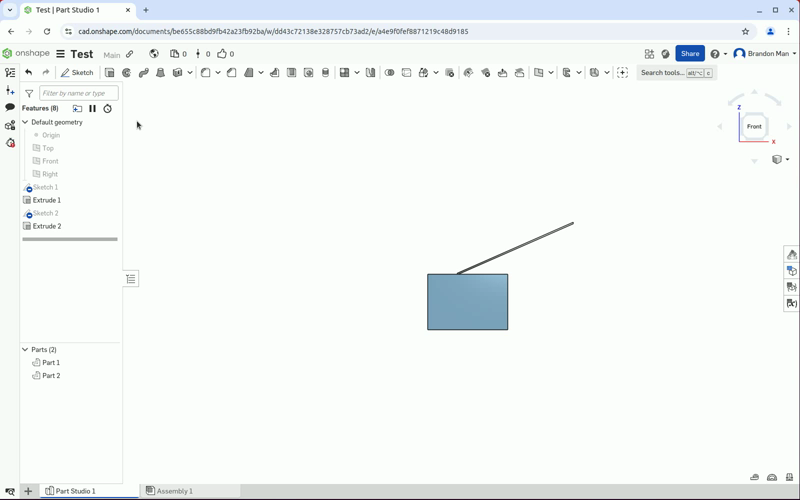
key(shift+h)
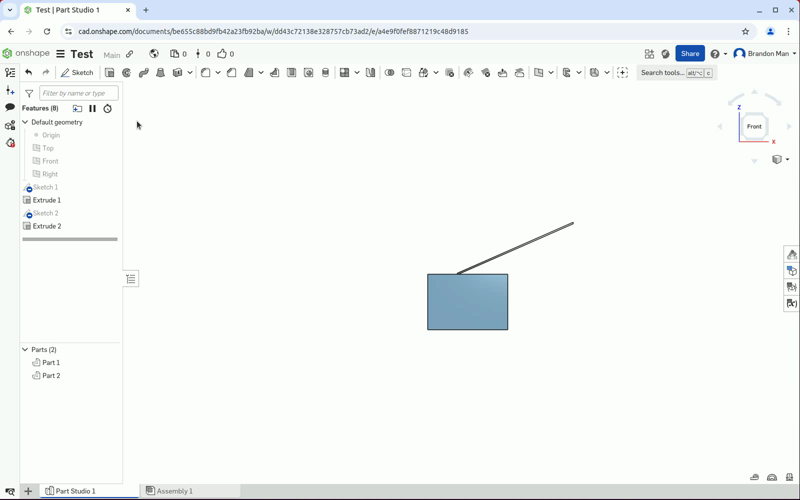
key(shift+h)
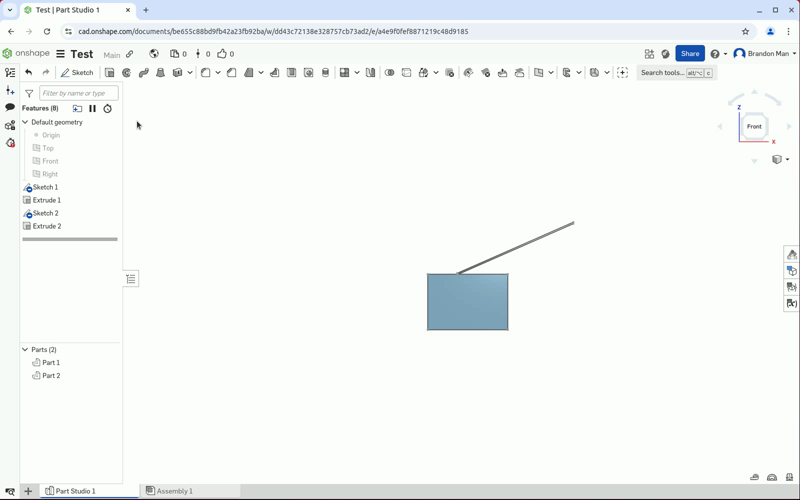
key(shift+7)
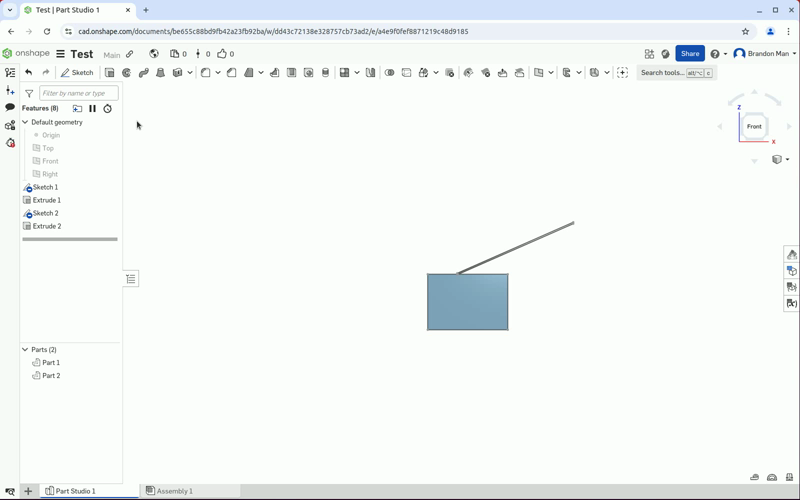
key(left, 2)
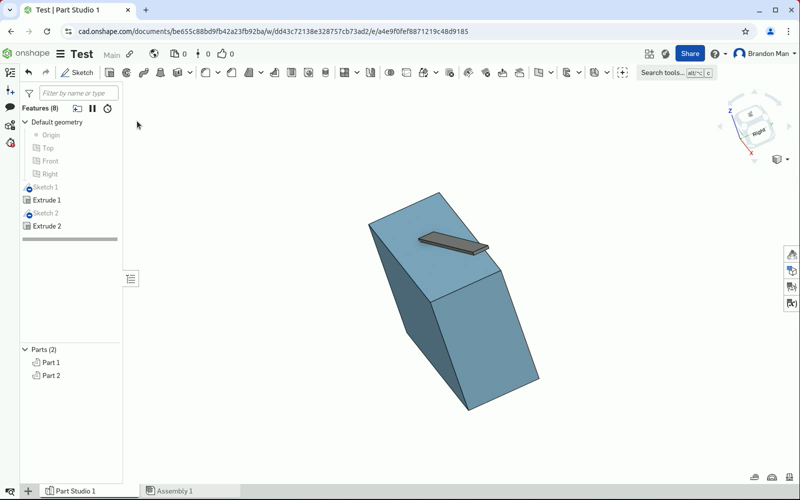
key(down, 2)
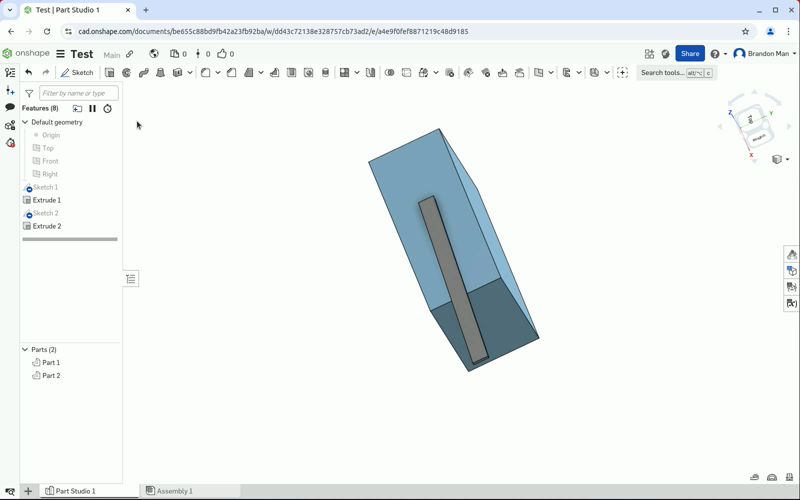
key(up, 2)
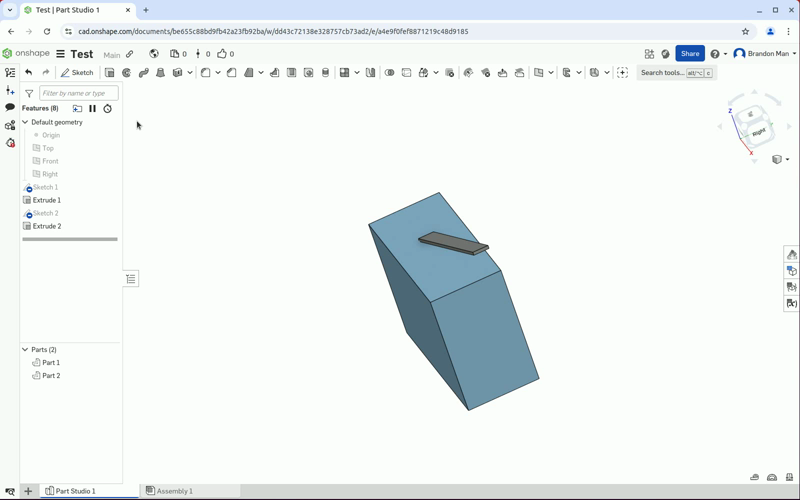
key(right, 2)
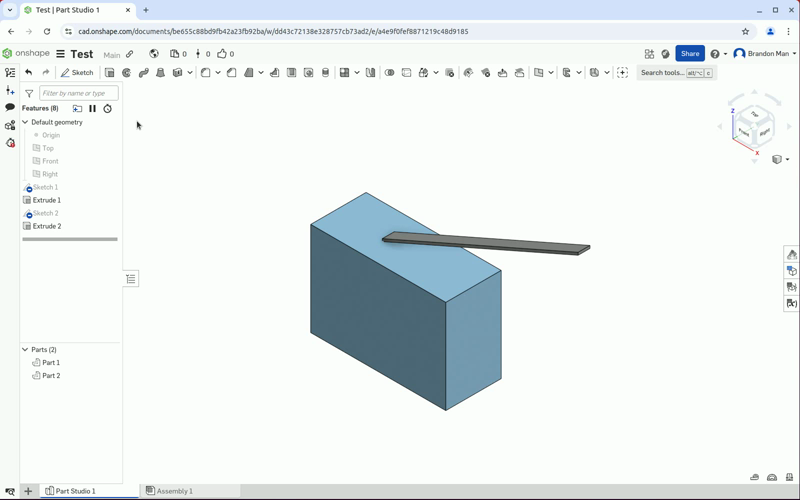
mouse_move(73, 189)
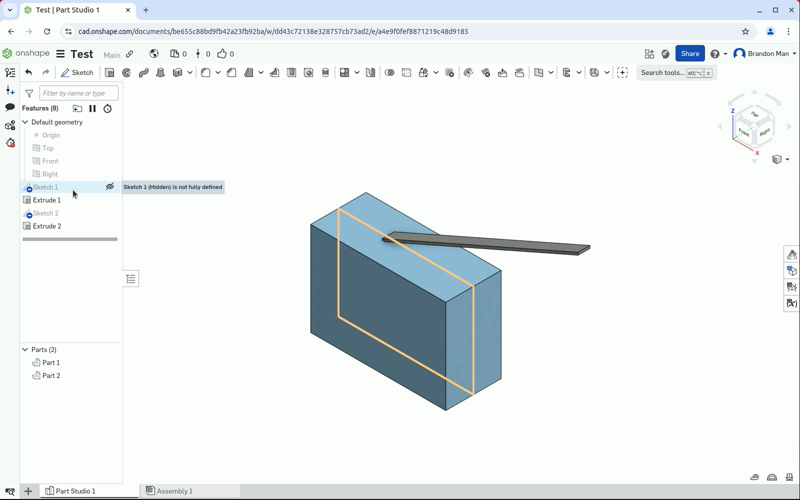
click(73, 189)